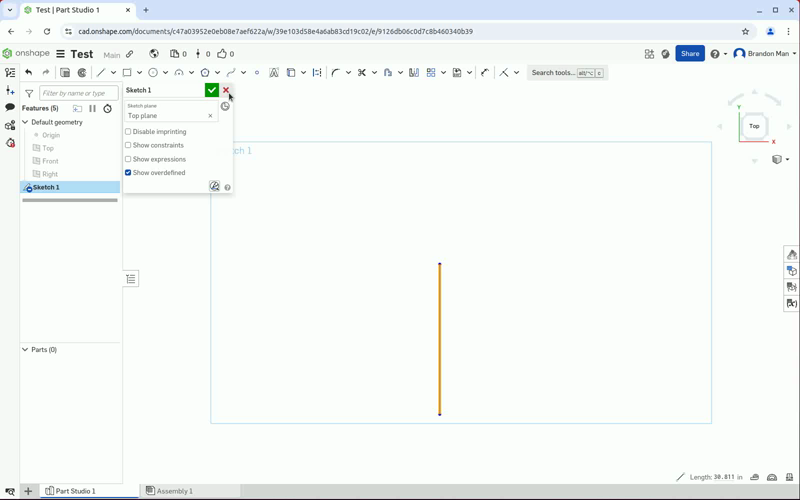
key(shift+h)
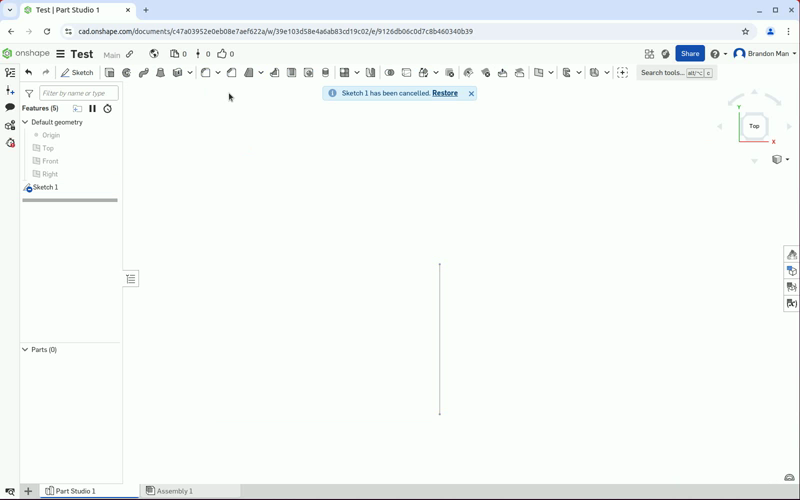
key(shift+s)
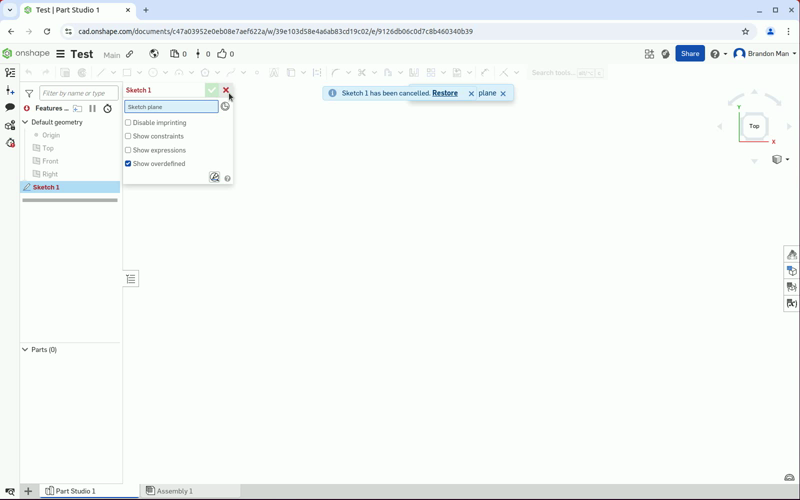
mouse_move(73, 150)
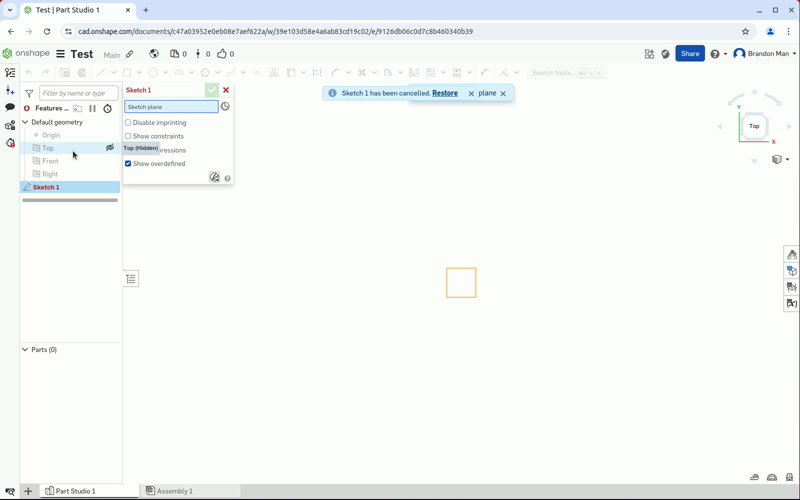
click(73, 150)
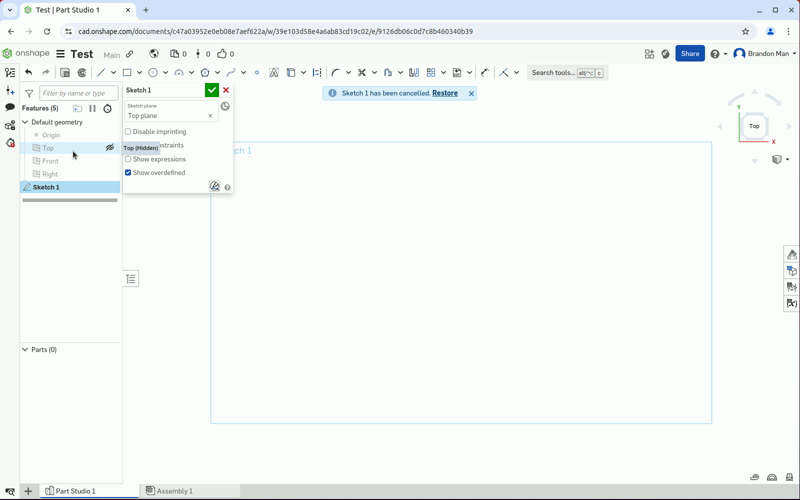
mouse_move(73, 352)
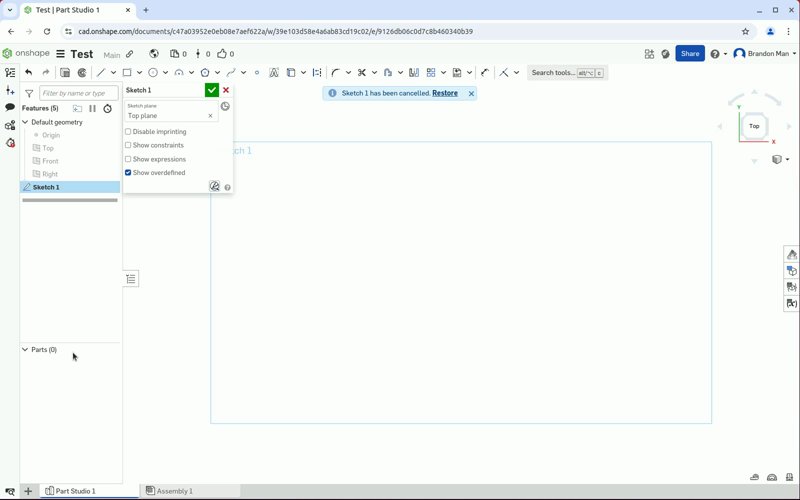
key(y)
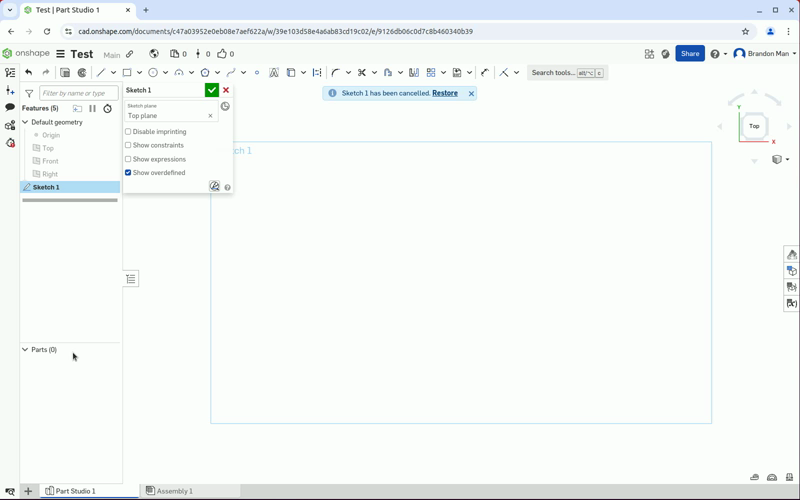
key(l)
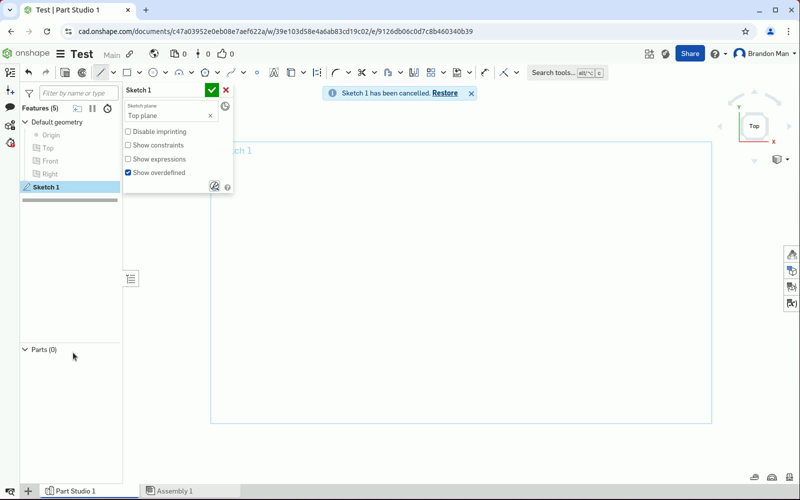
key_down(shift)
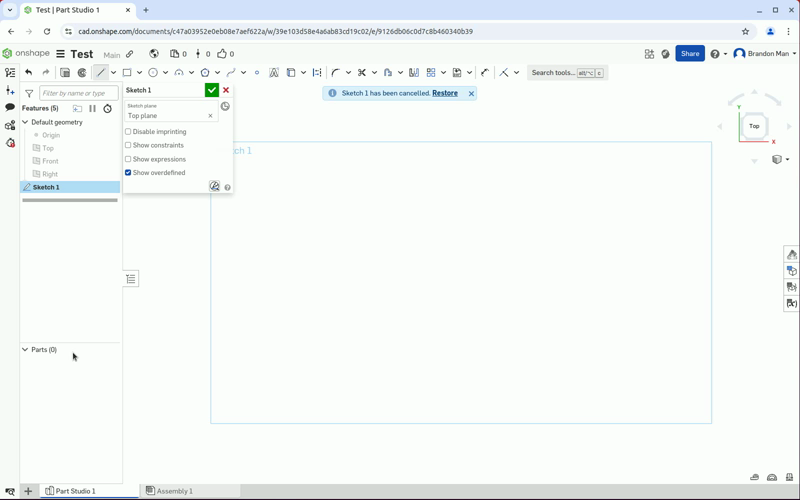
mouse_move(431, 308)
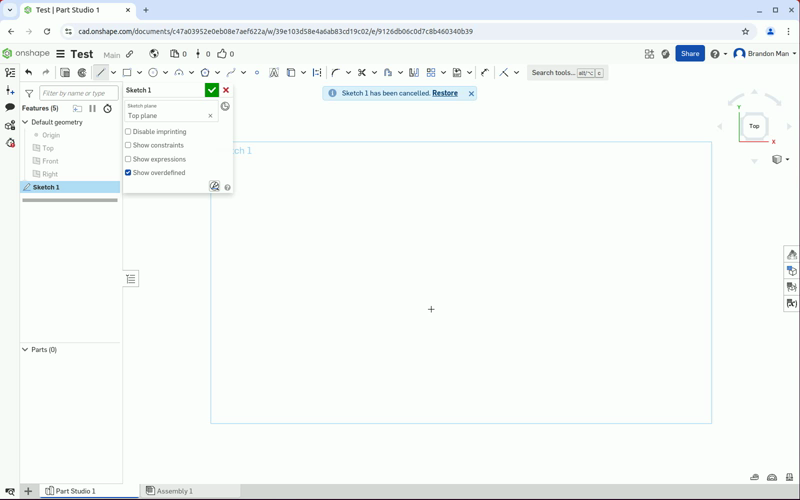
click(431, 308)
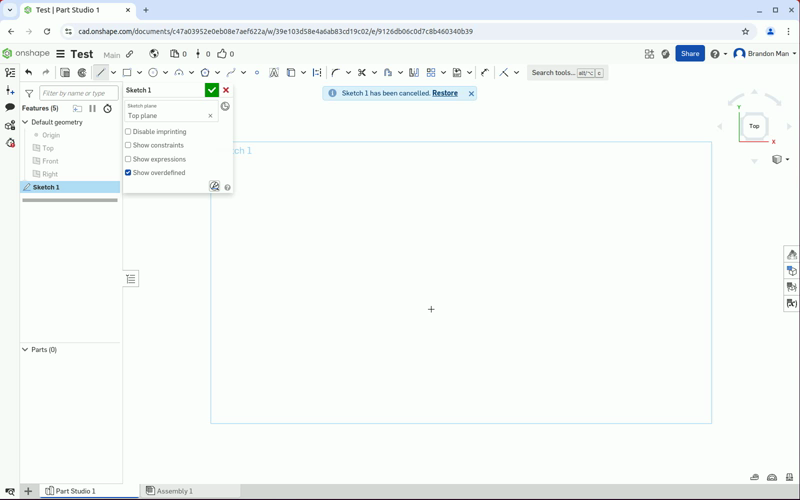
key_up(shift)
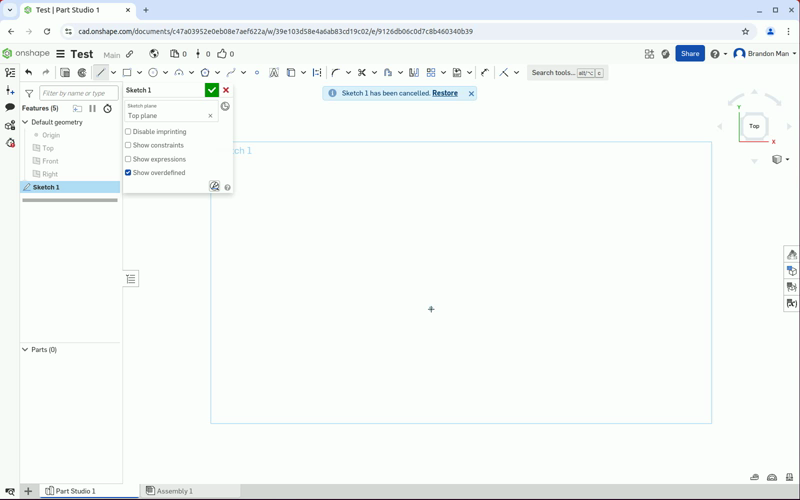
key_down(shift)
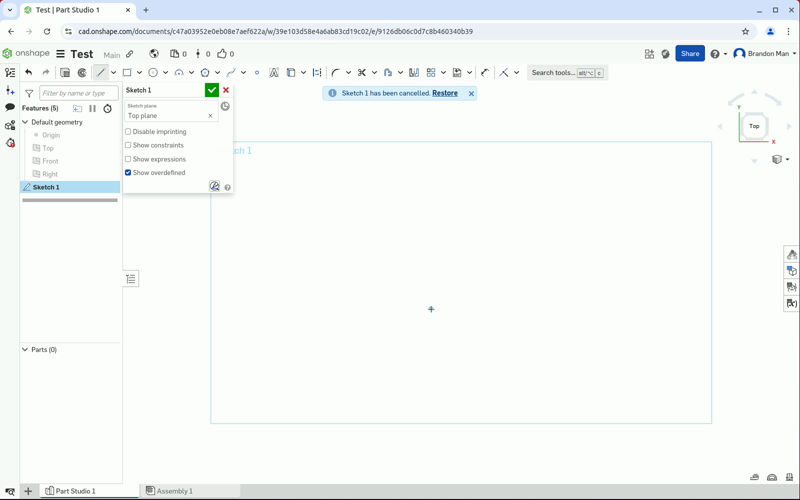
mouse_move(461, 308)
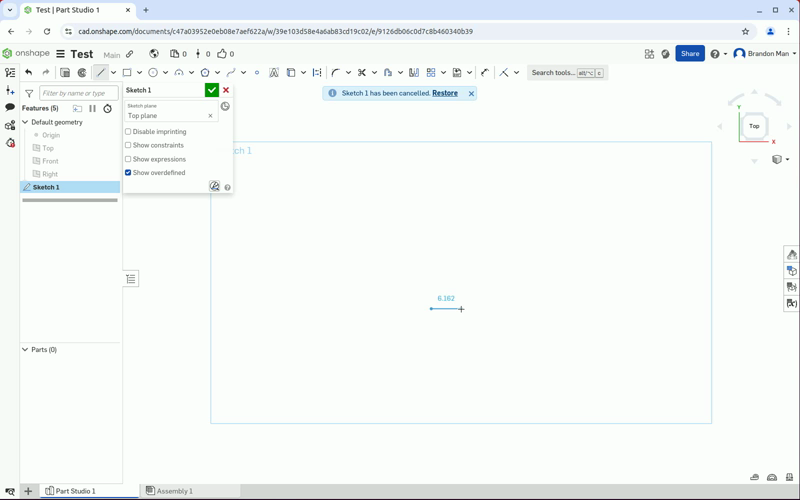
mouse_move(490, 308)
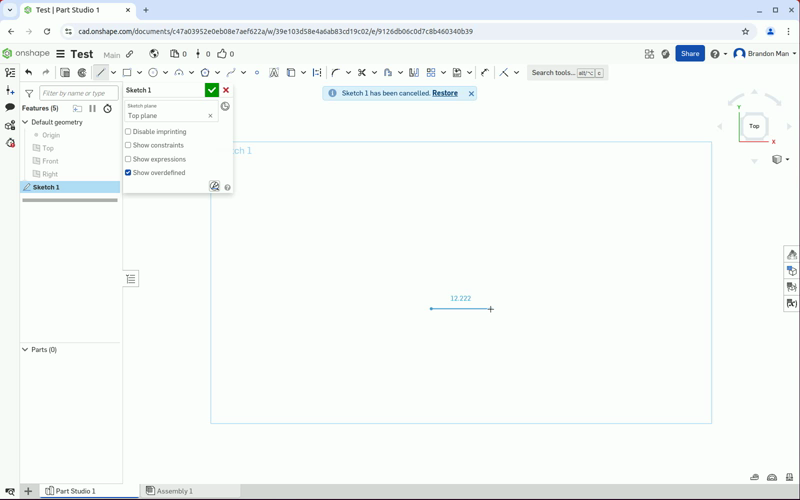
click(490, 308)
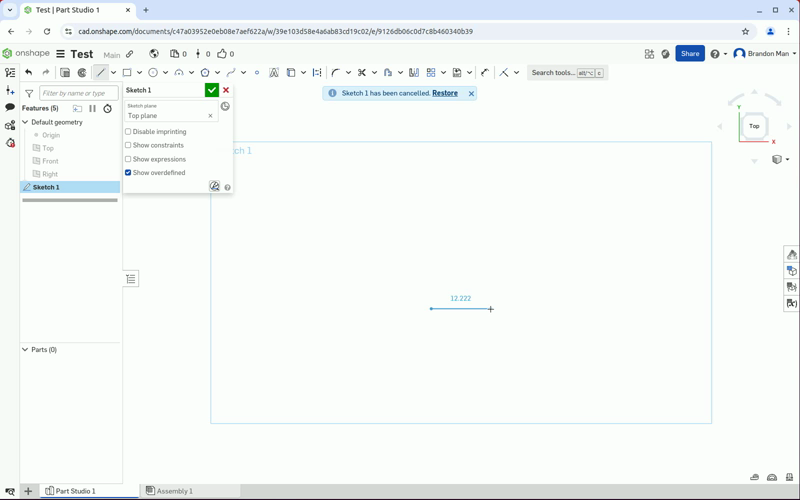
key_up(shift)
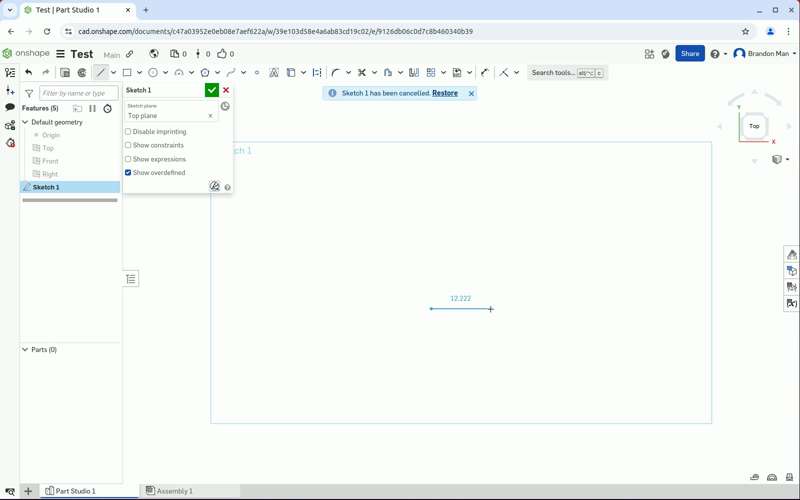
key_down(shift)
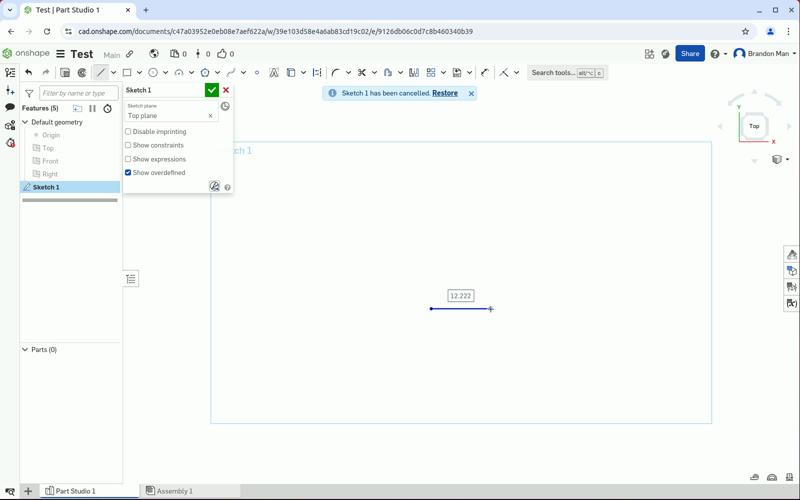
mouse_move(520, 308)
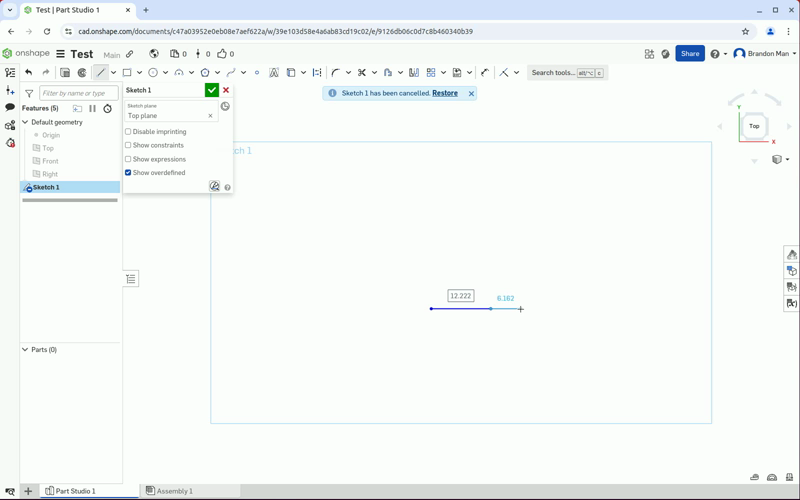
mouse_move(490, 257)
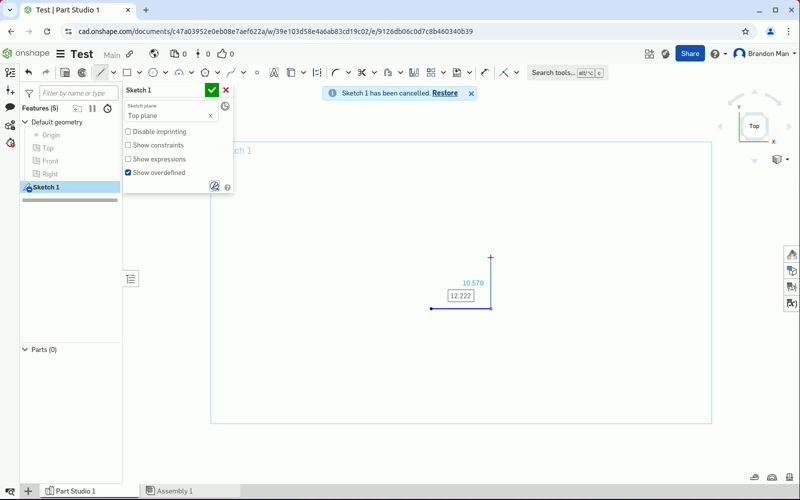
click(490, 257)
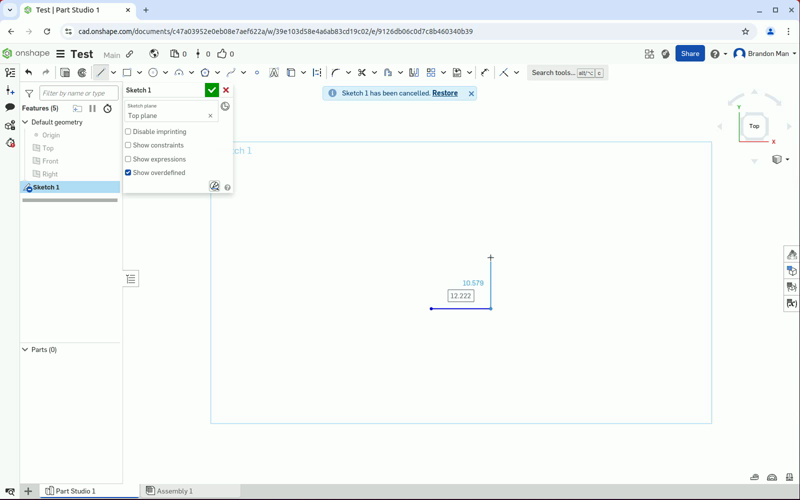
key_up(shift)
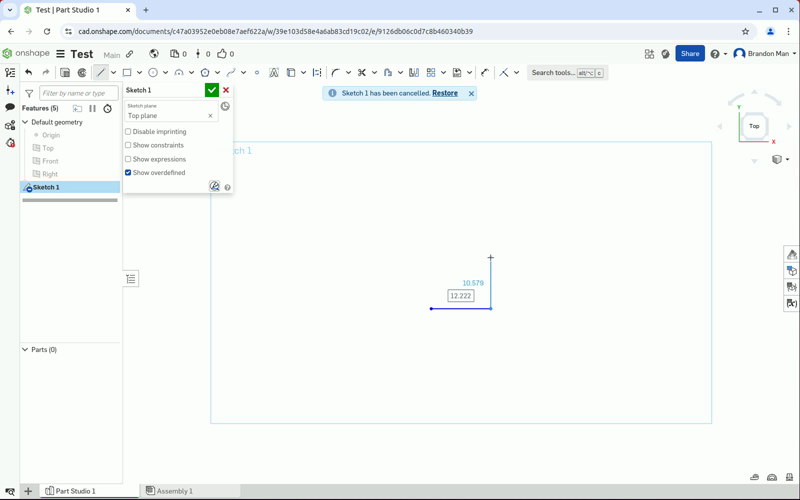
key_down(shift)
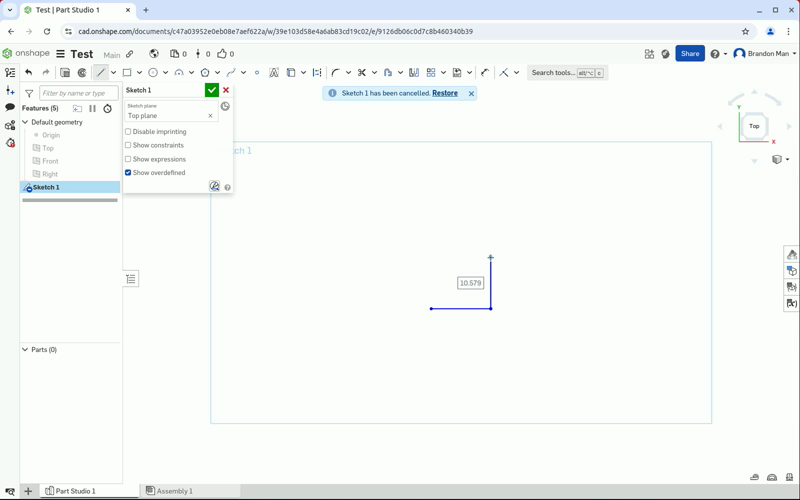
mouse_move(520, 257)
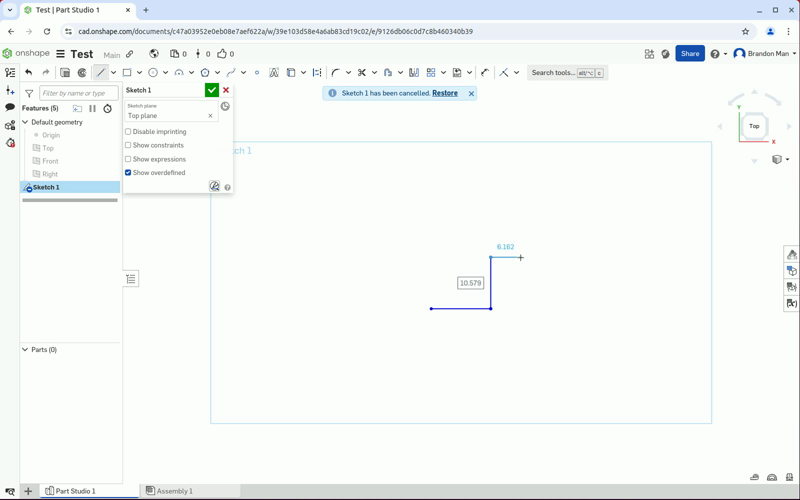
mouse_move(431, 257)
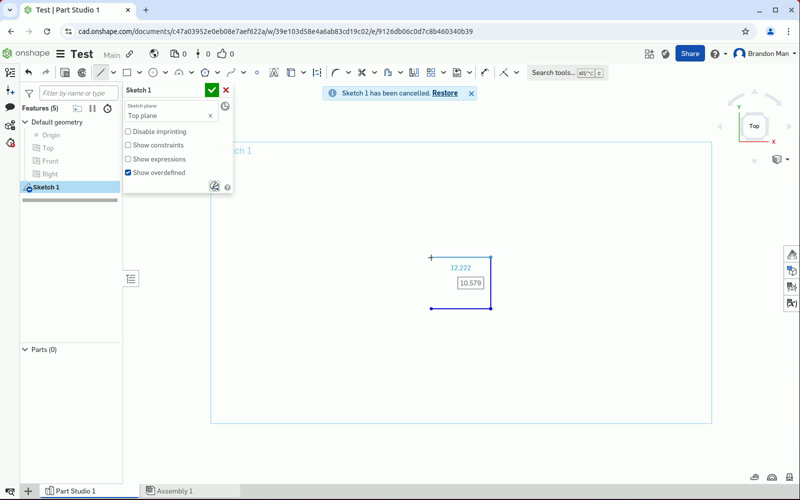
click(431, 257)
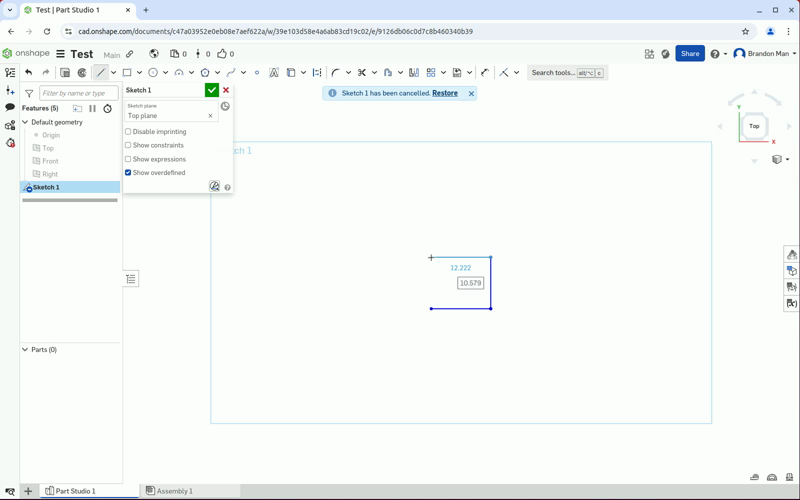
key_up(shift)
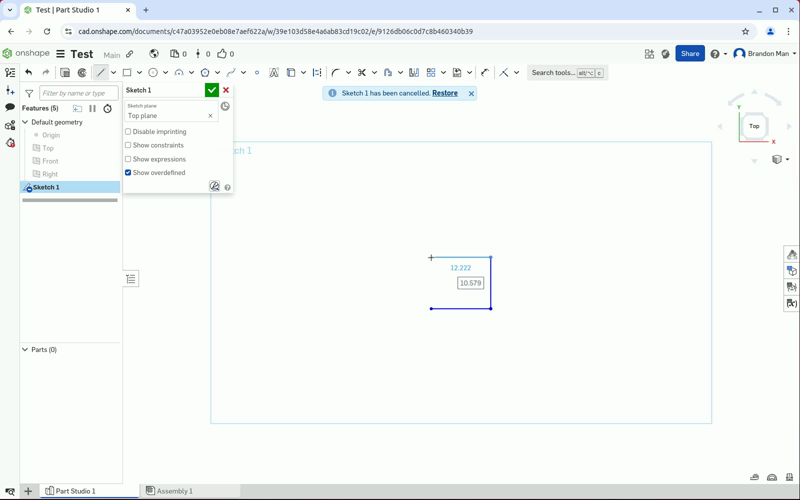
mouse_move(461, 257)
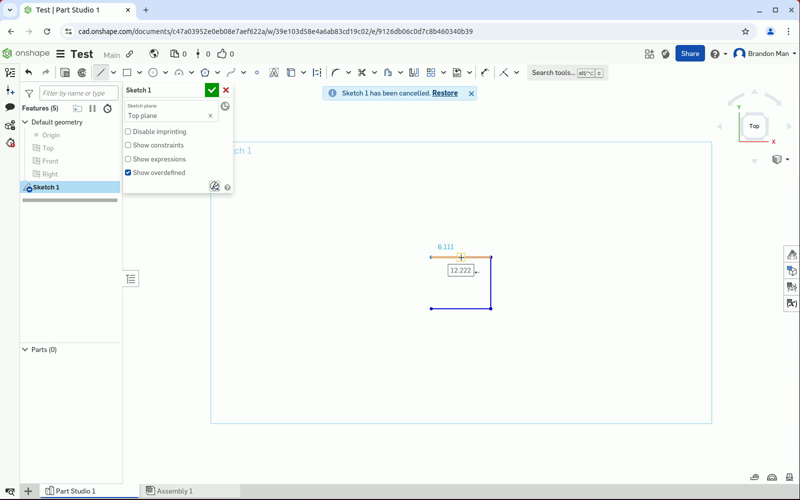
key_down(shift)
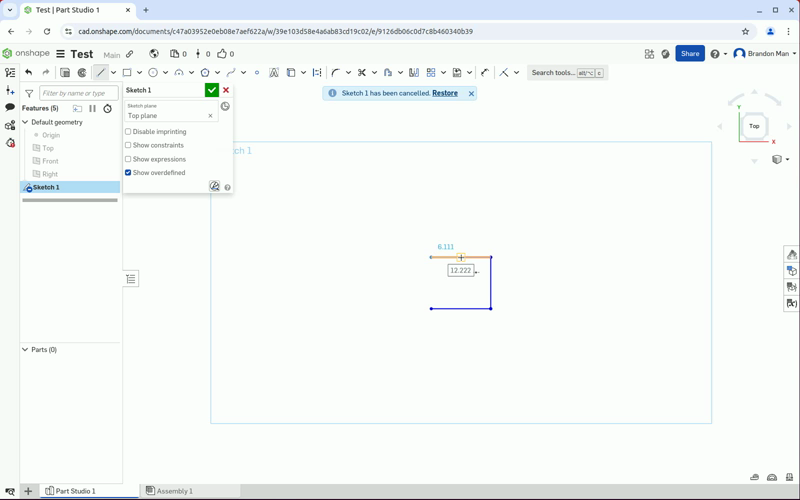
mouse_move(431, 308)
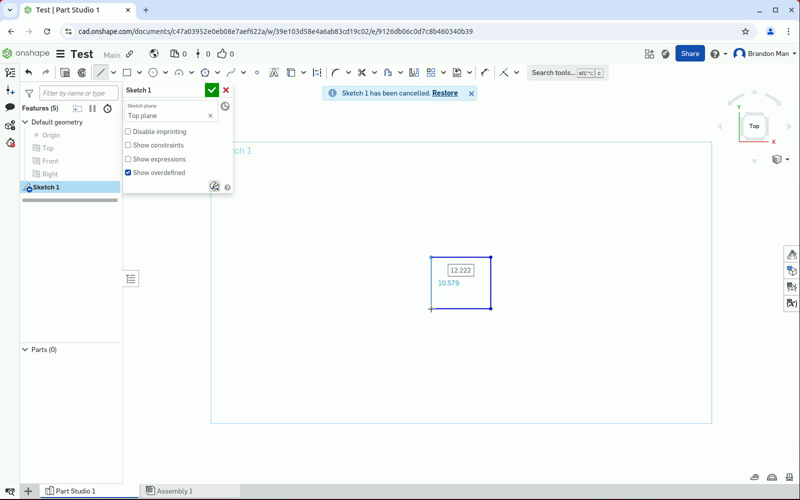
key_up(shift)
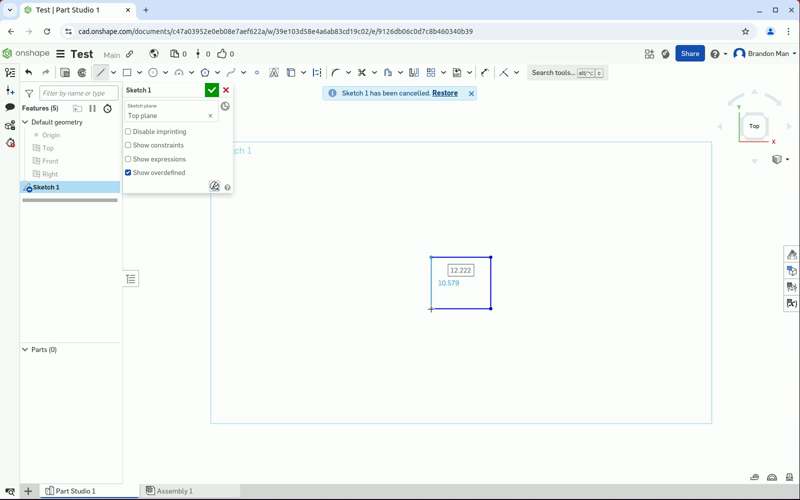
click(431, 308)
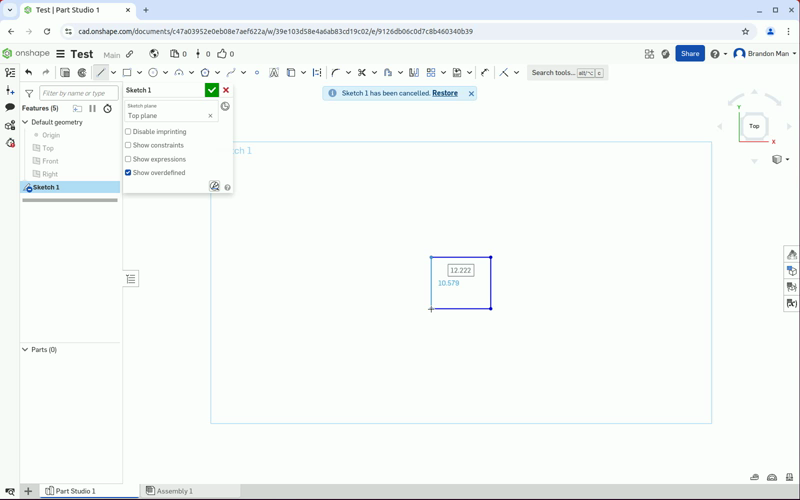
key(esc)
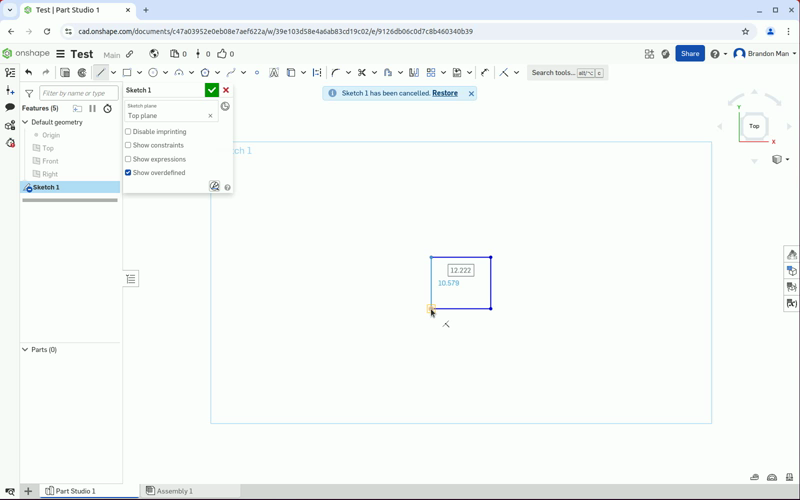
mouse_move(486, 267)
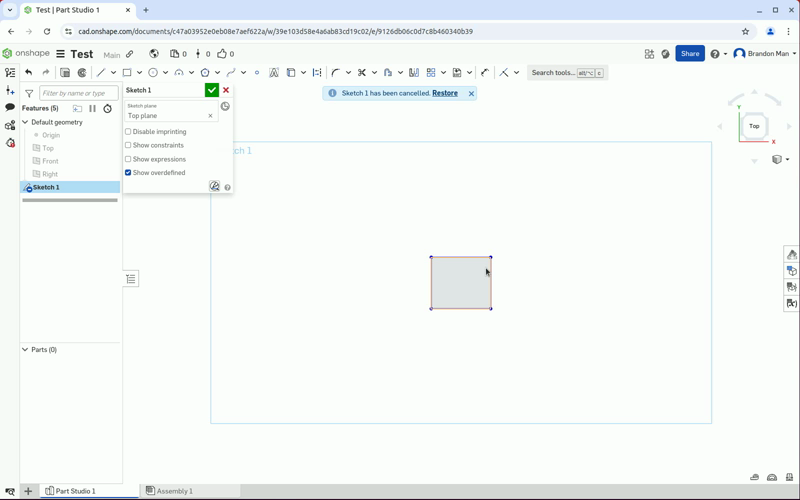
click(486, 267)
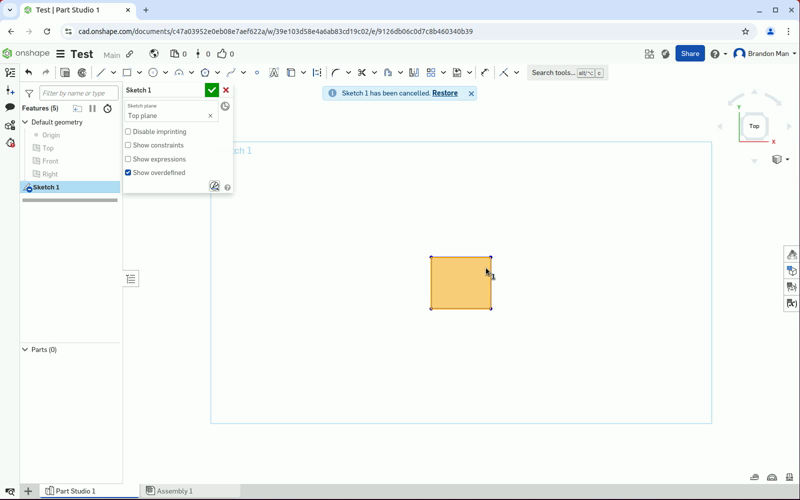
mouse_move(73, 352)
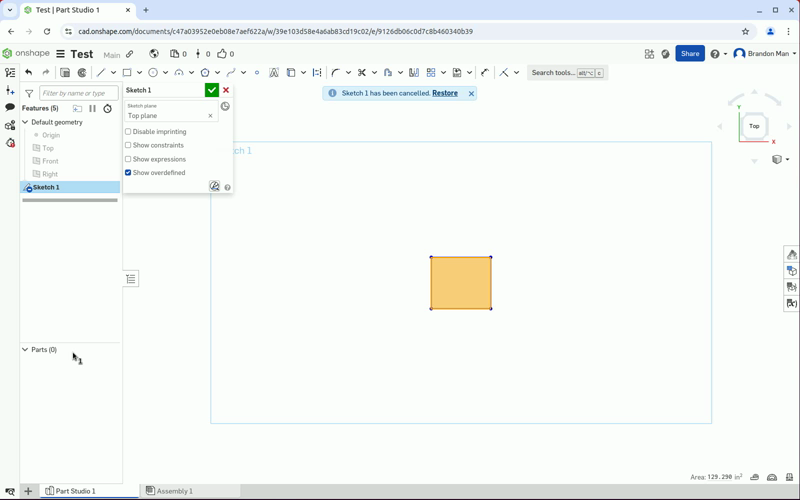
key(shift+y)
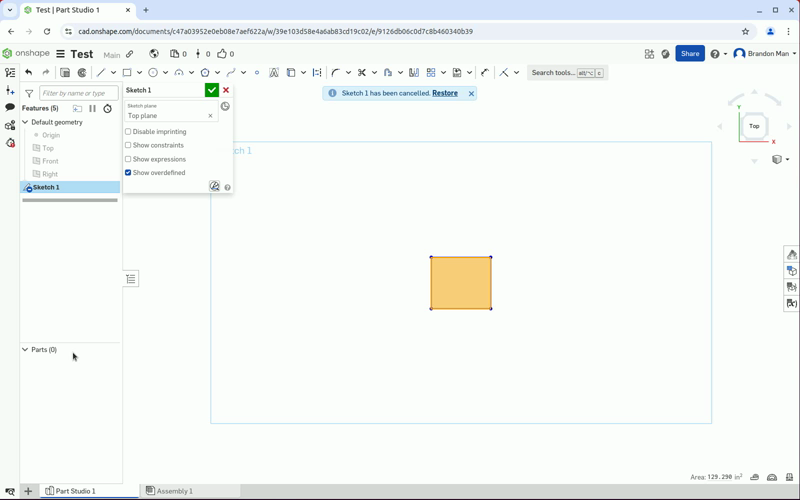
key(shift+e)
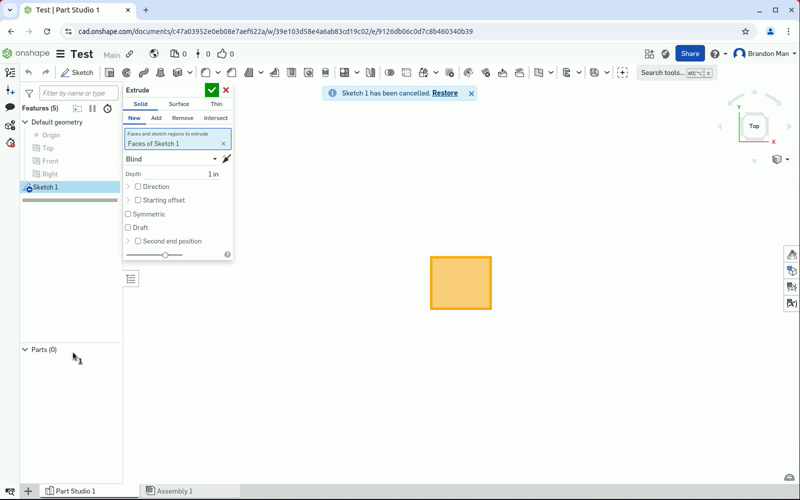
mouse_move(143, 106)
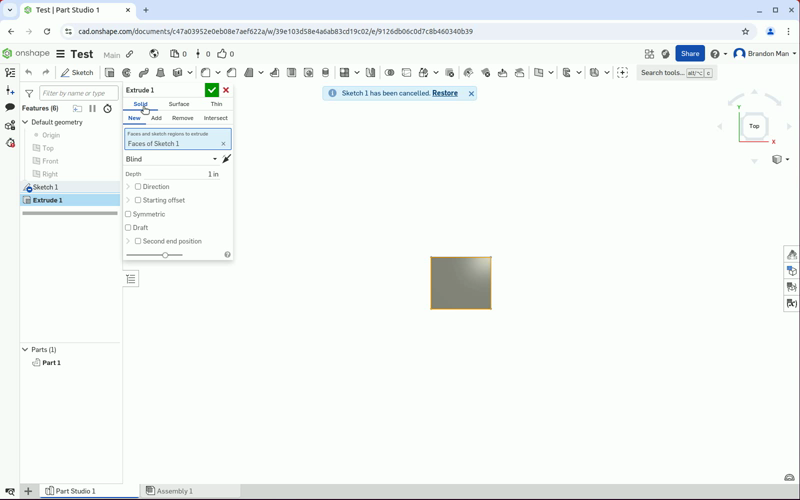
click(143, 106)
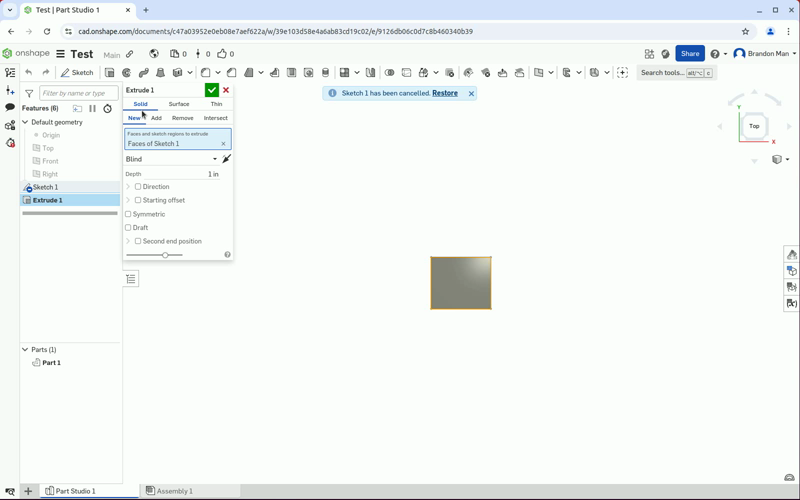
mouse_move(137, 120)
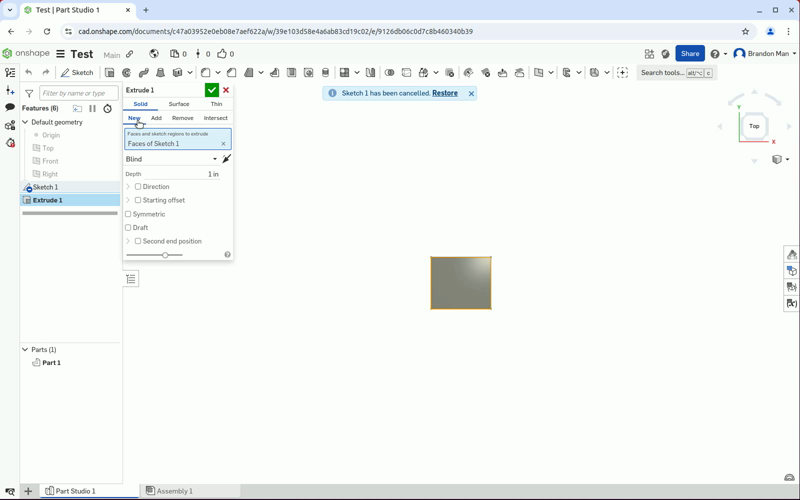
click(137, 120)
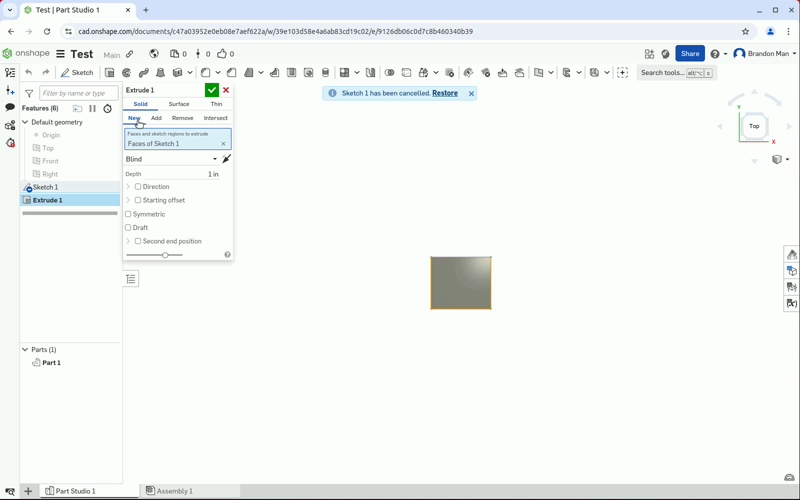
key(tab, 4)
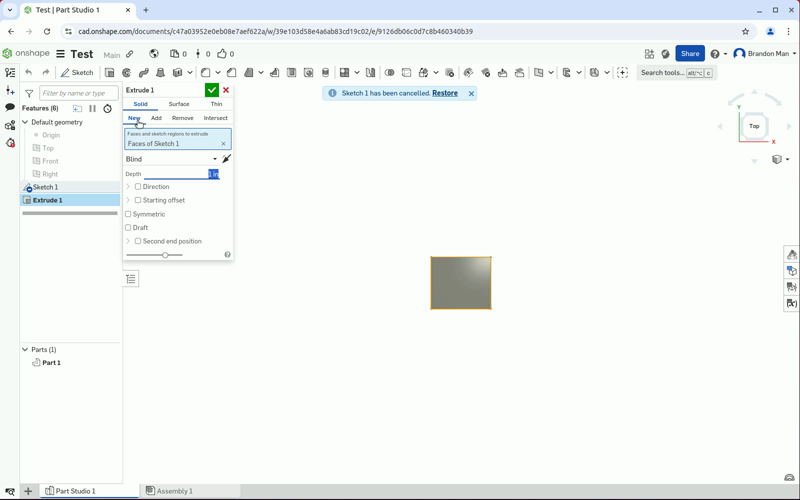
text(23.108)
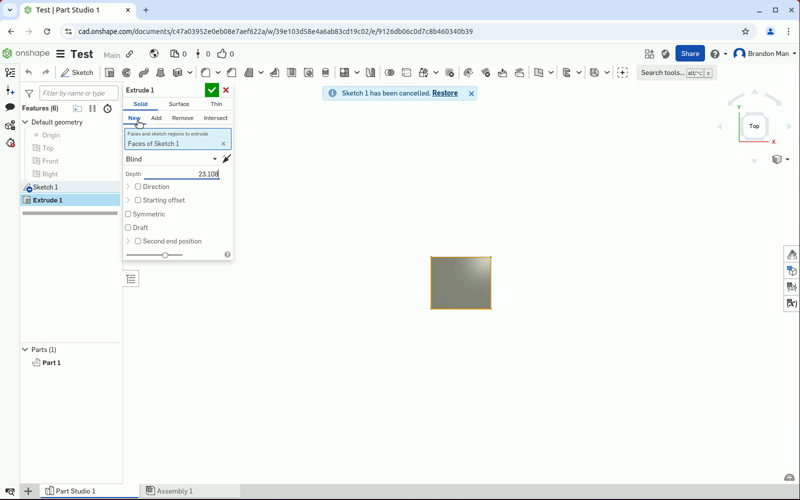
key(enter)
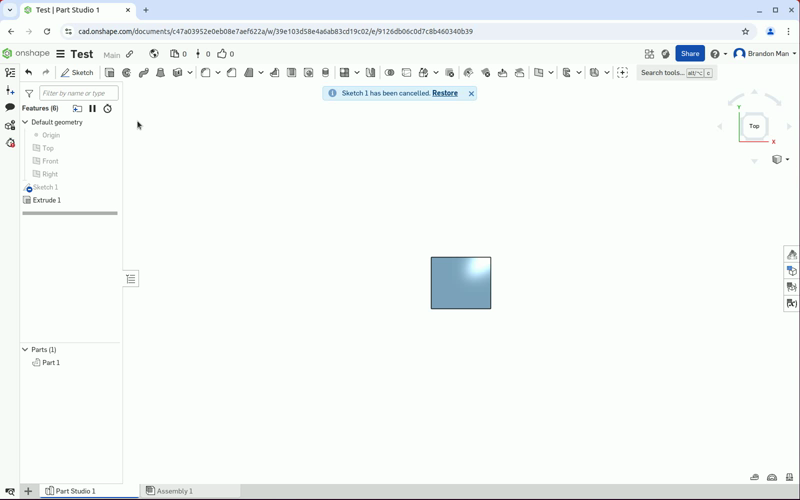
key(shift+h)
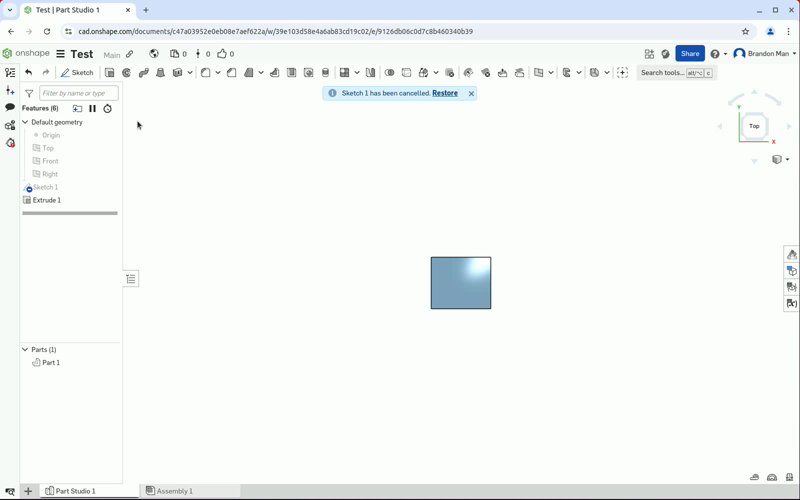
key(shift+h)
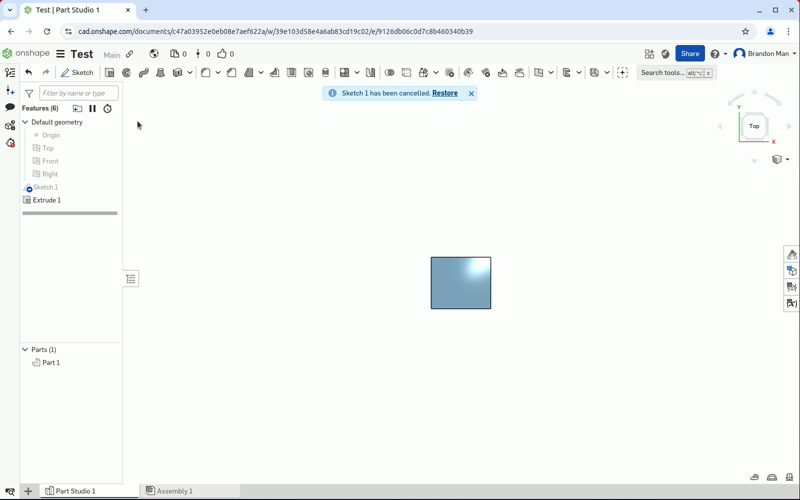
mouse_move(73, 189)
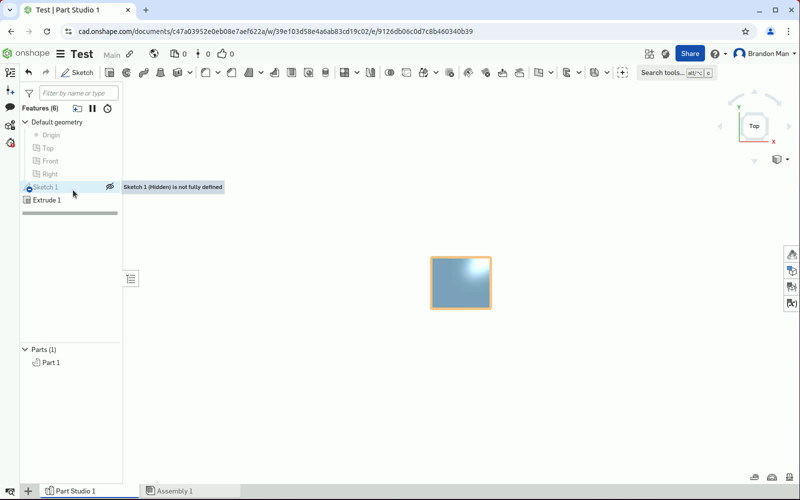
click(73, 189)
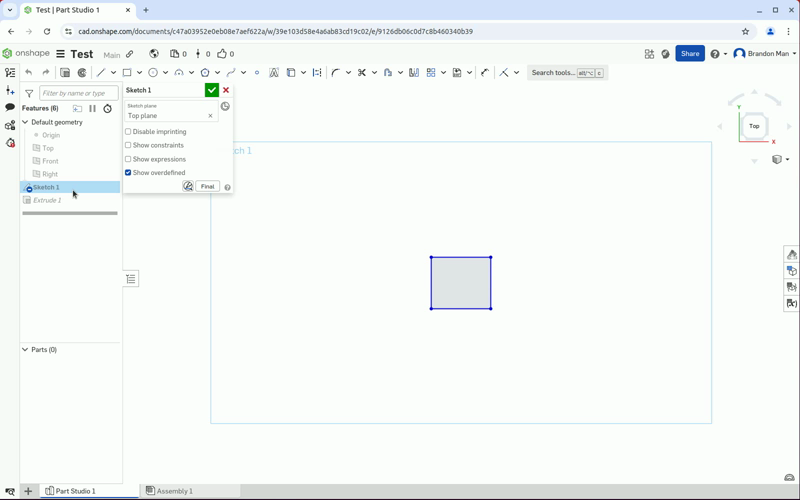
mouse_move(229, 92)
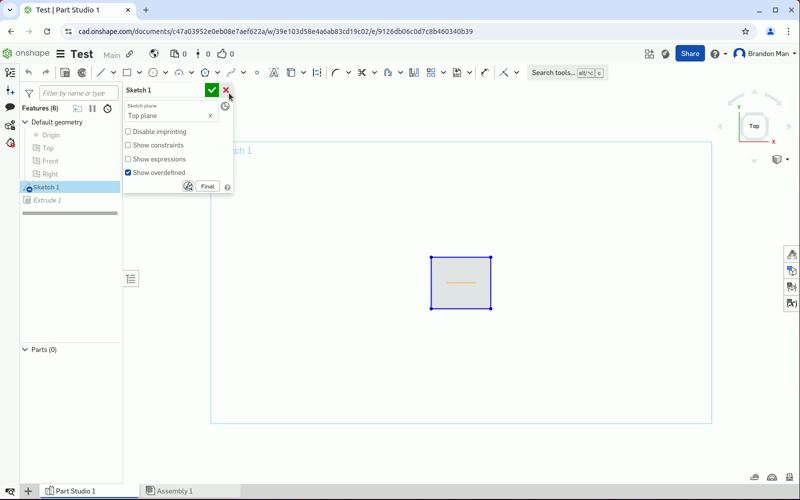
click(229, 92)
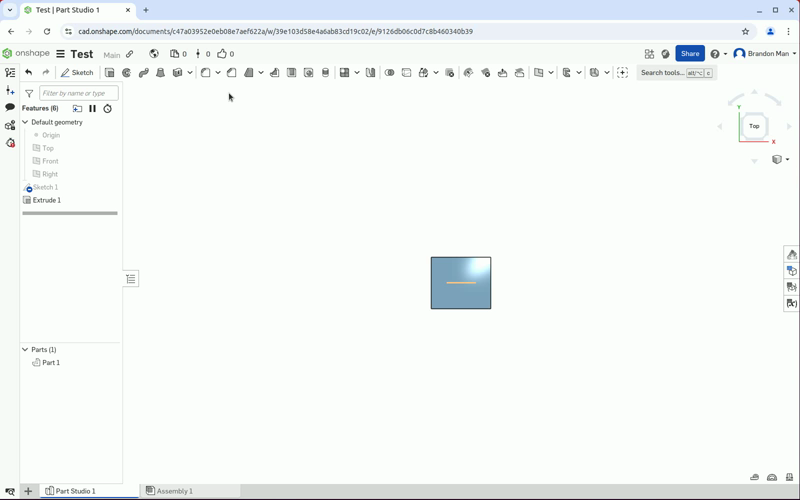
mouse_move(541, 75)
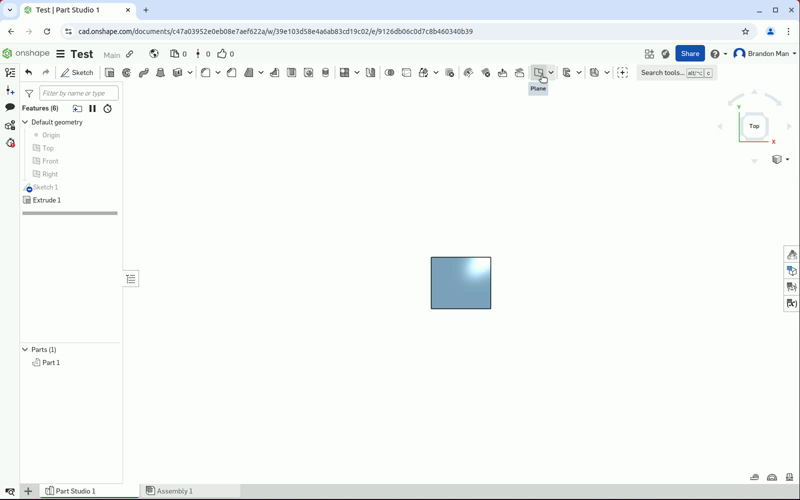
click(541, 75)
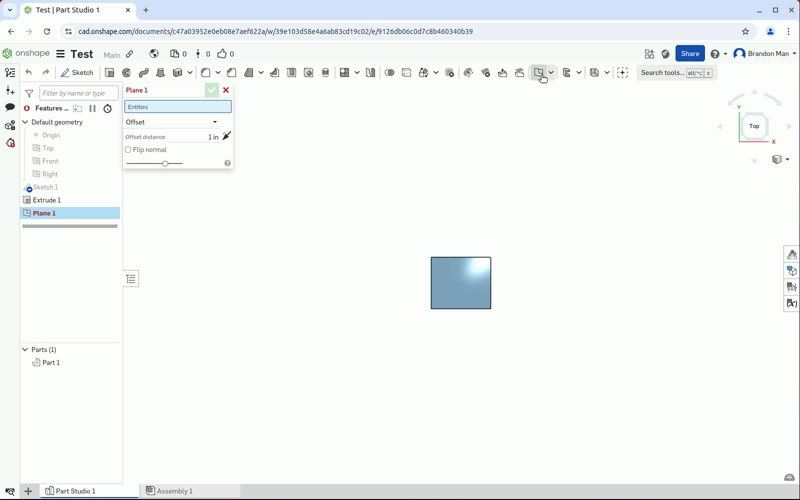
mouse_move(73, 150)
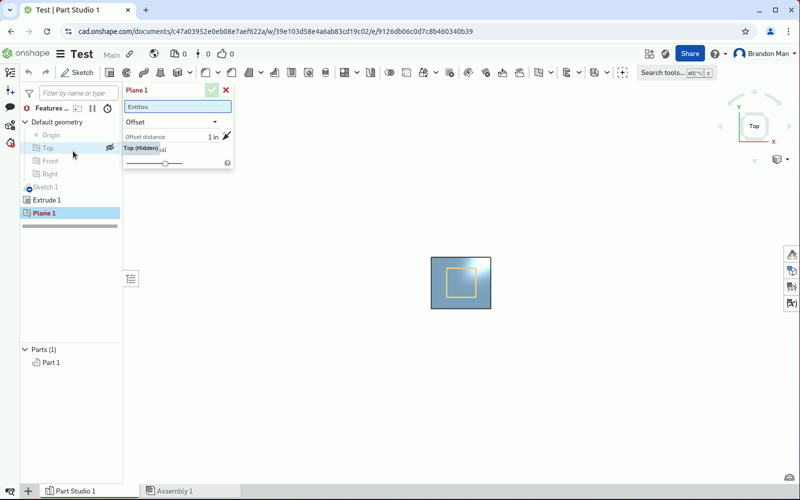
click(73, 150)
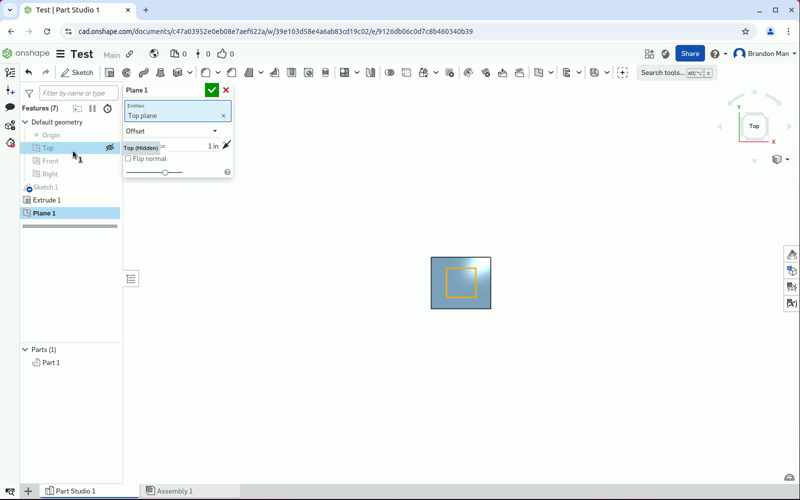
key(tab, 2)
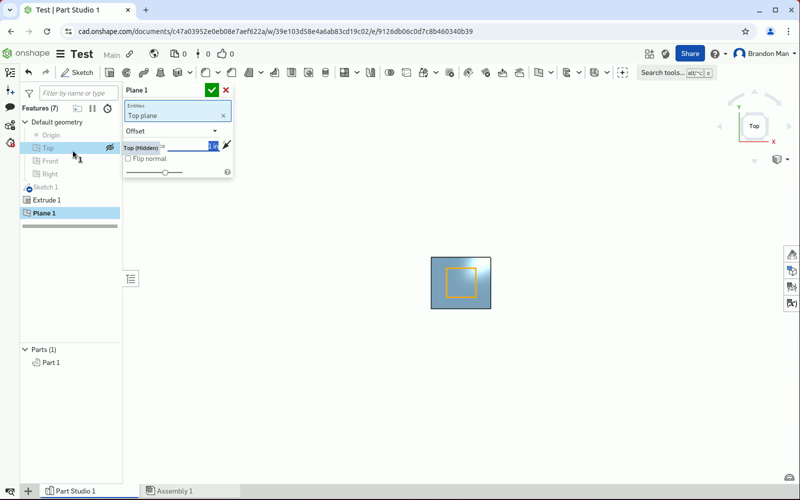
text(23.108)
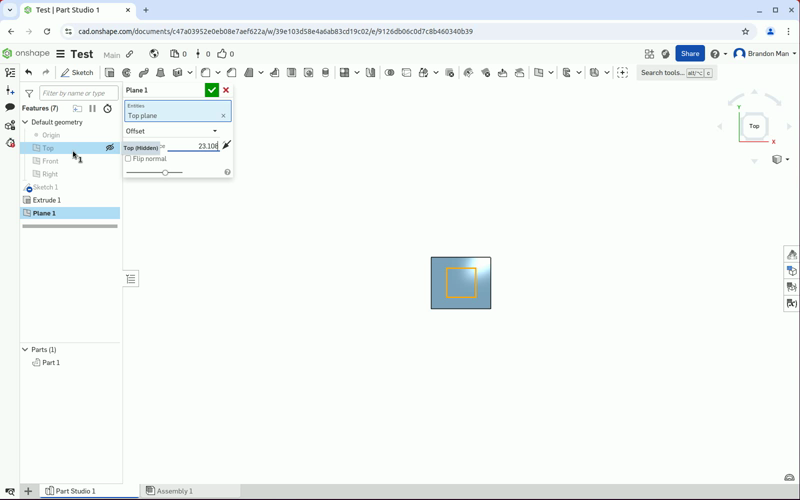
key(enter, 2)
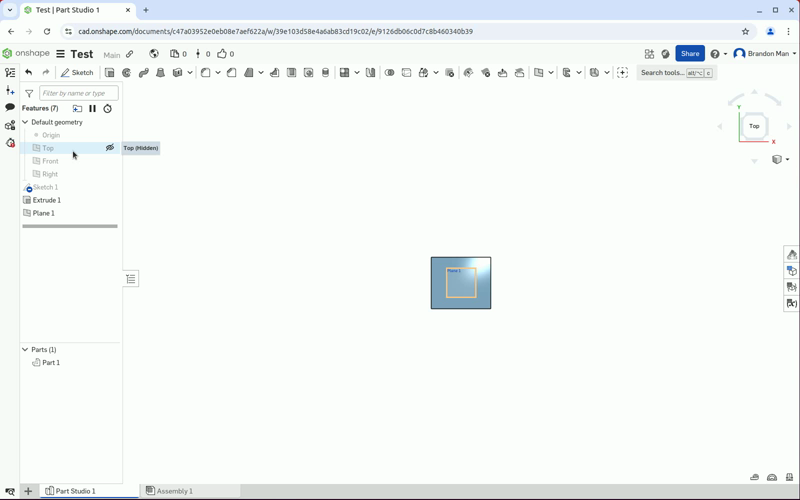
key(shift+s)
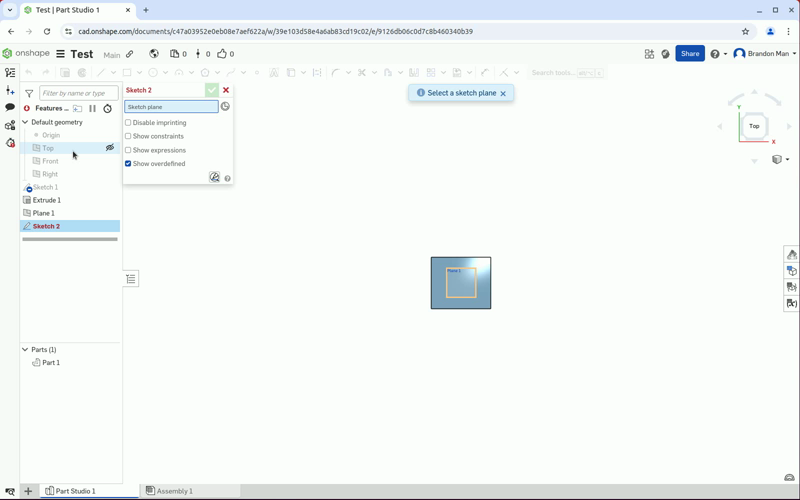
mouse_move(73, 215)
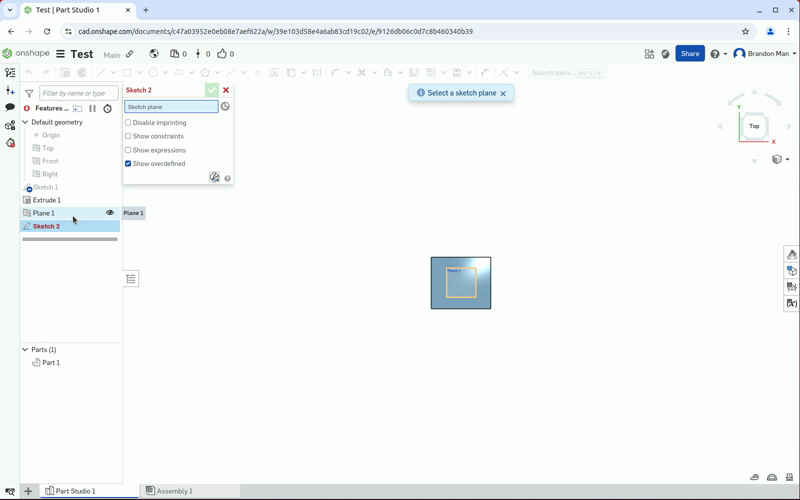
click(73, 215)
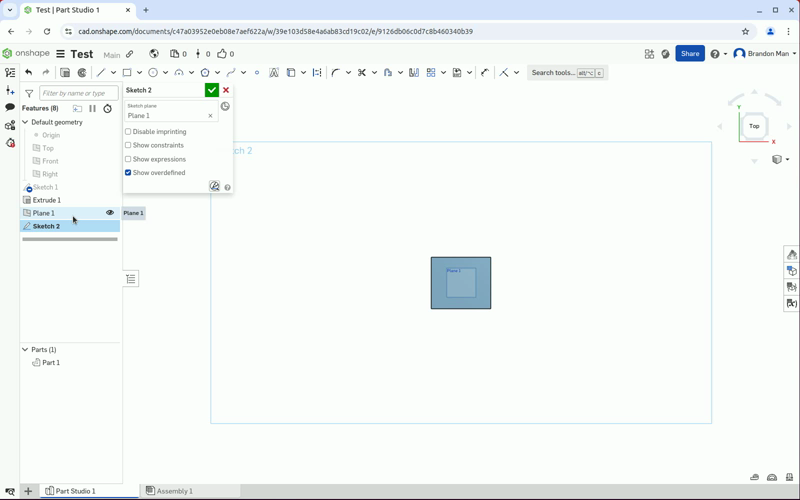
mouse_move(73, 352)
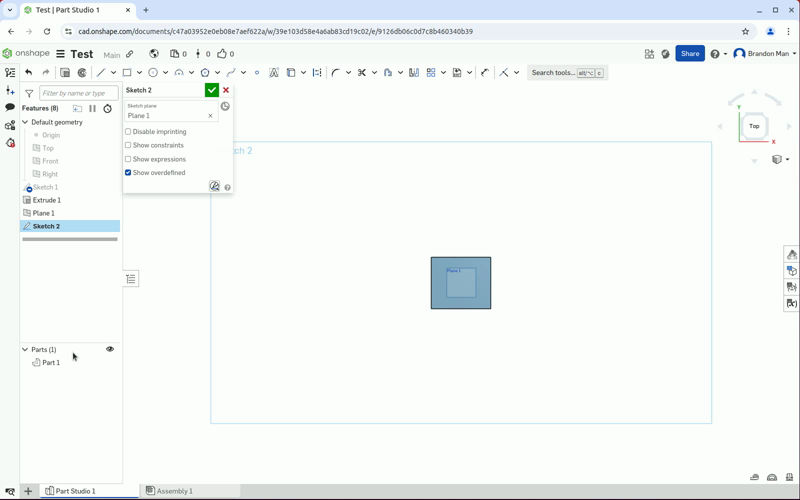
key(y)
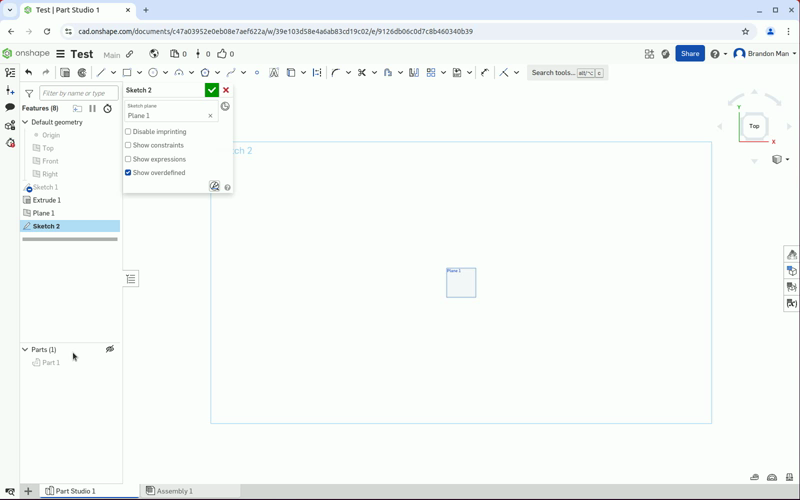
key(l)
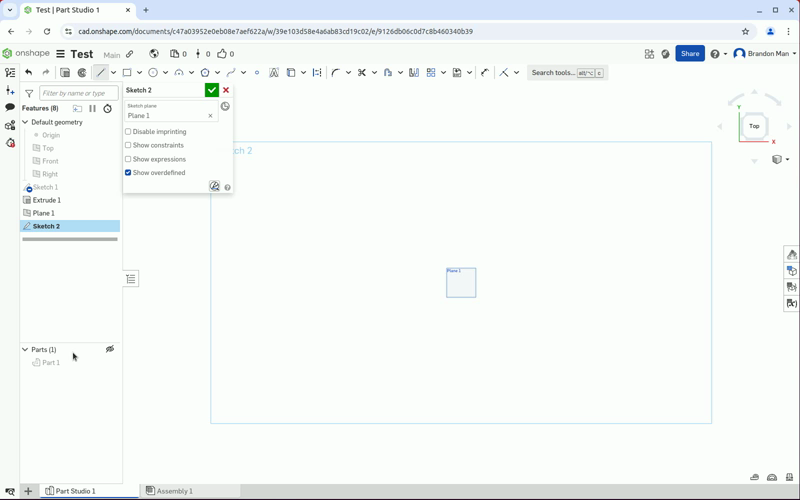
key_down(shift)
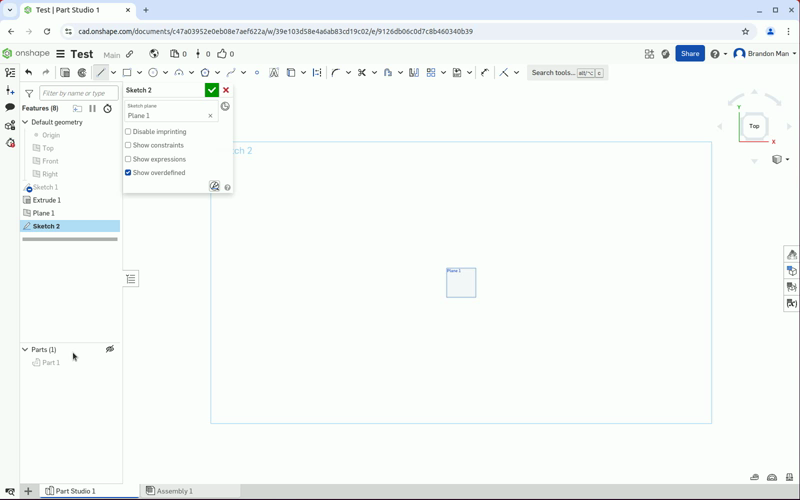
mouse_move(431, 257)
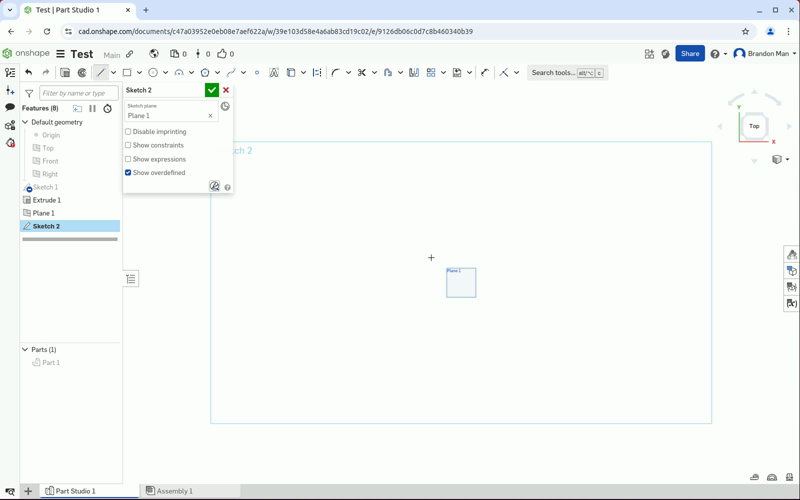
click(431, 257)
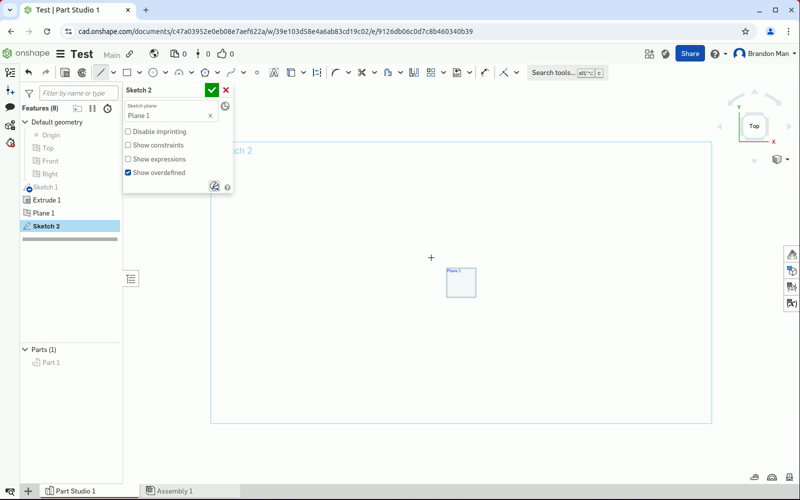
key_up(shift)
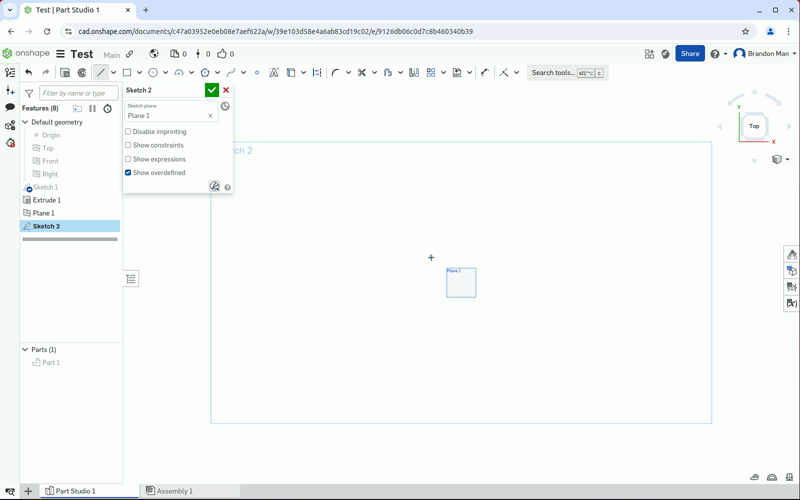
key_down(shift)
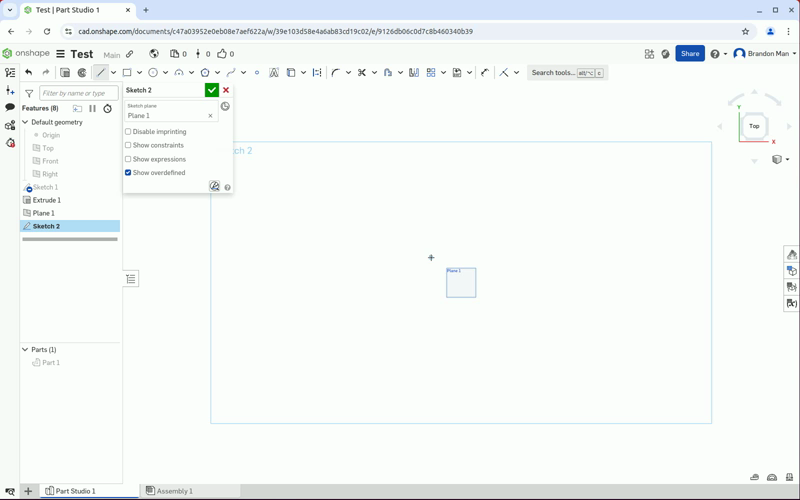
mouse_move(461, 309)
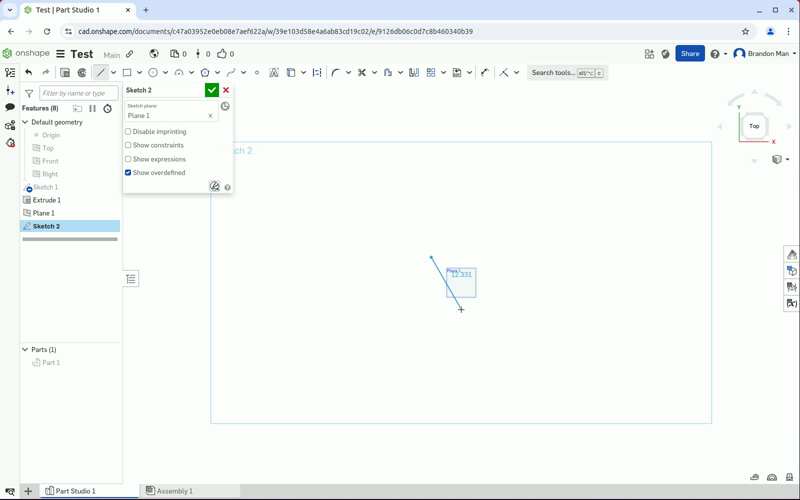
click(461, 309)
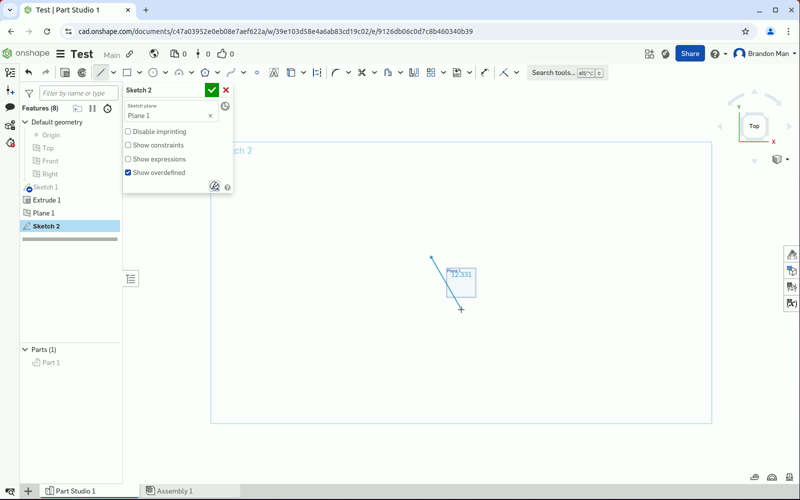
key_up(shift)
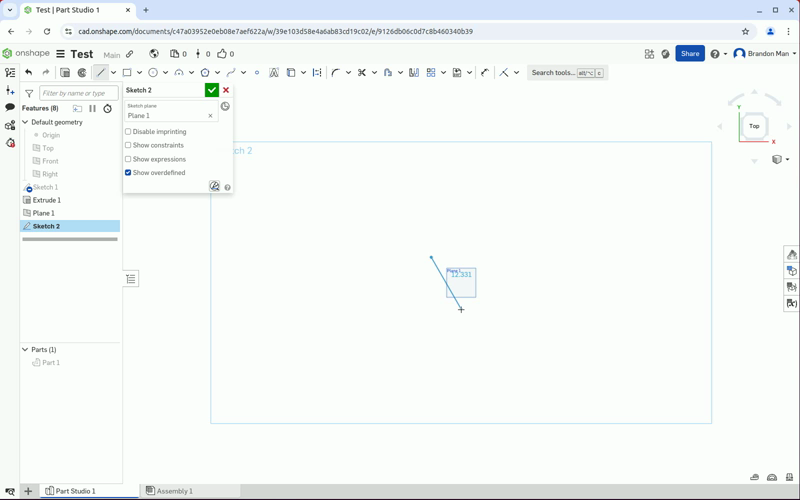
key_down(shift)
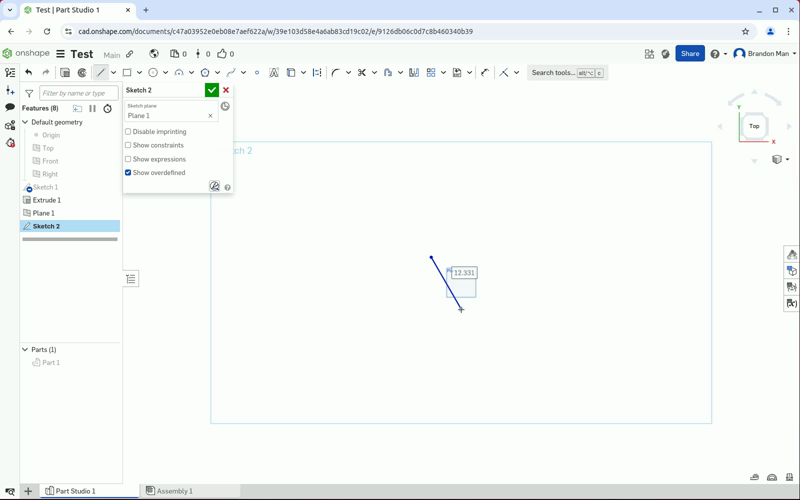
mouse_move(491, 309)
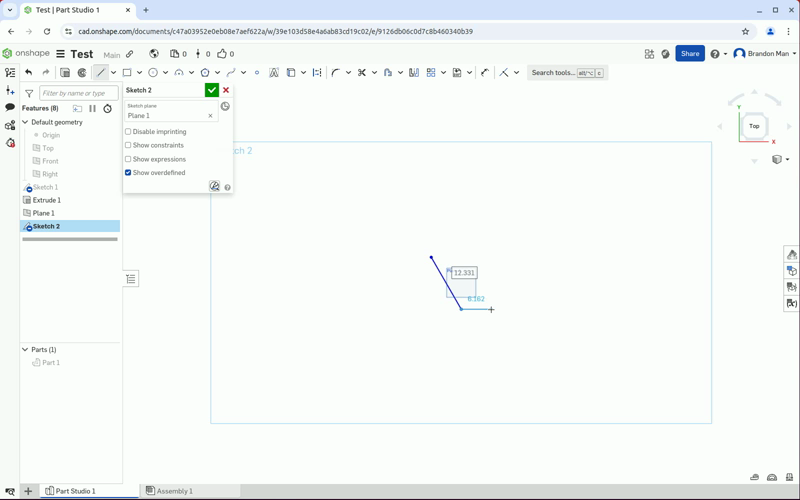
mouse_move(461, 283)
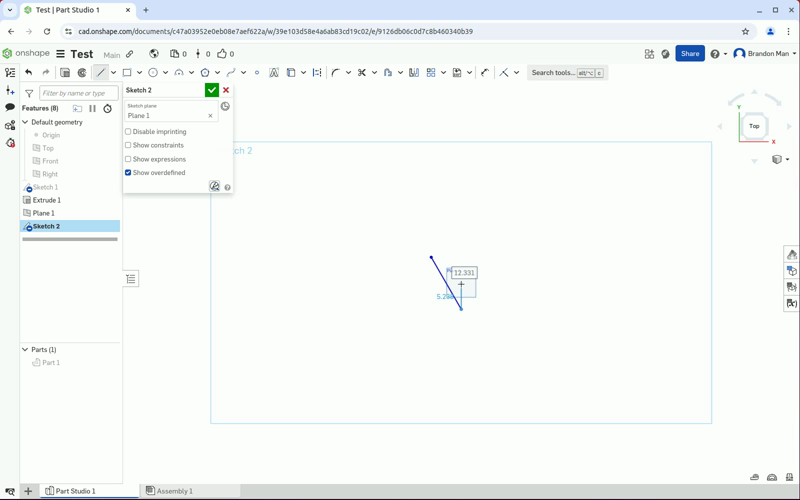
click(461, 283)
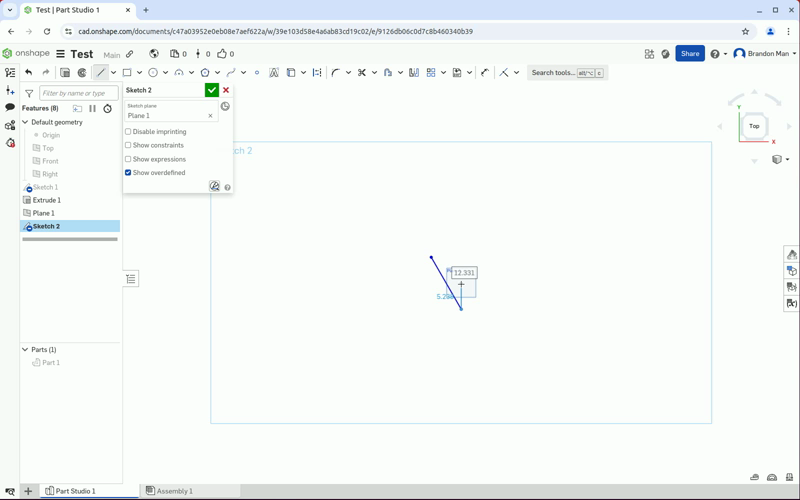
key_up(shift)
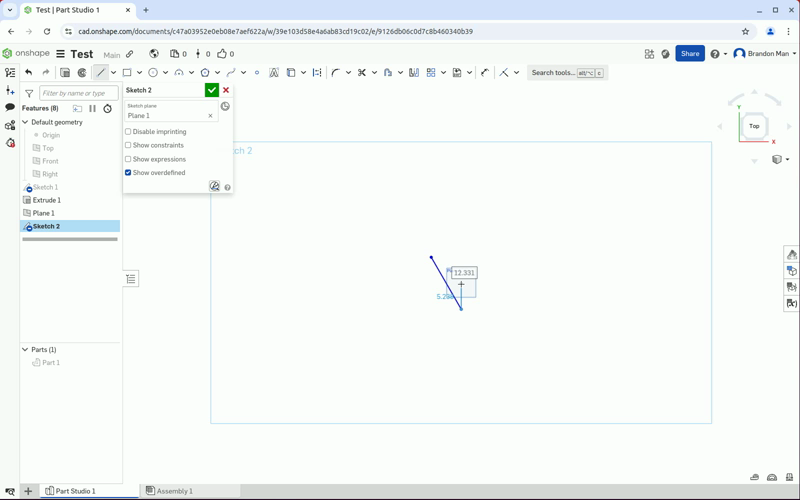
mouse_move(491, 283)
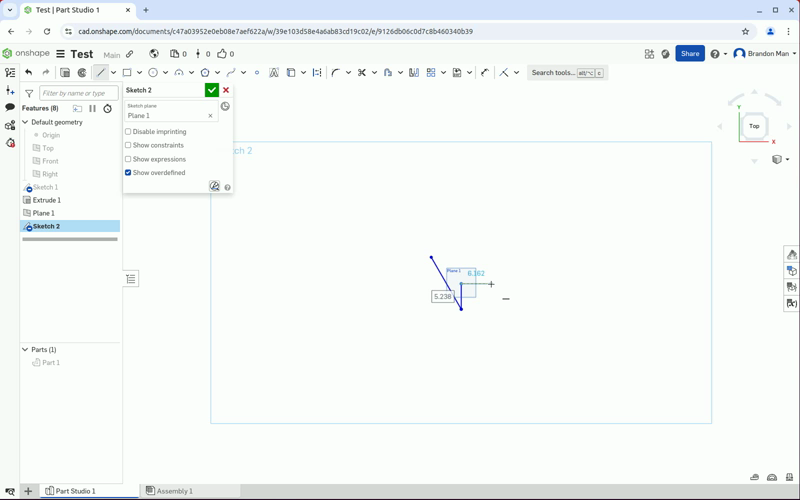
key_down(shift)
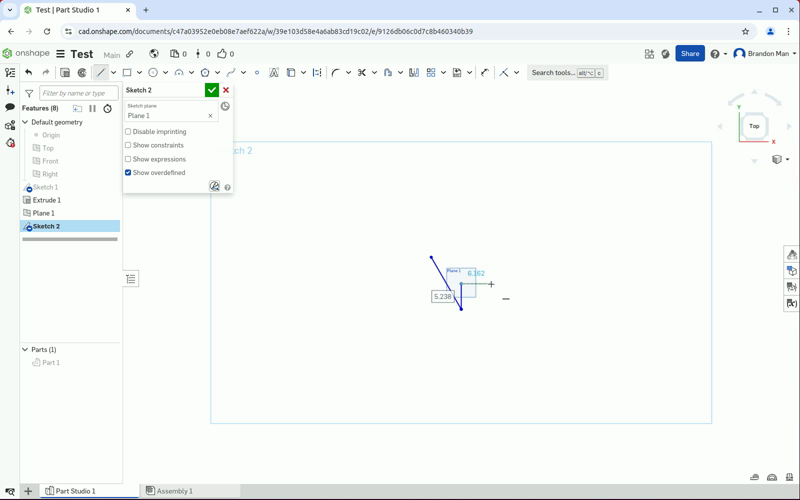
mouse_move(431, 257)
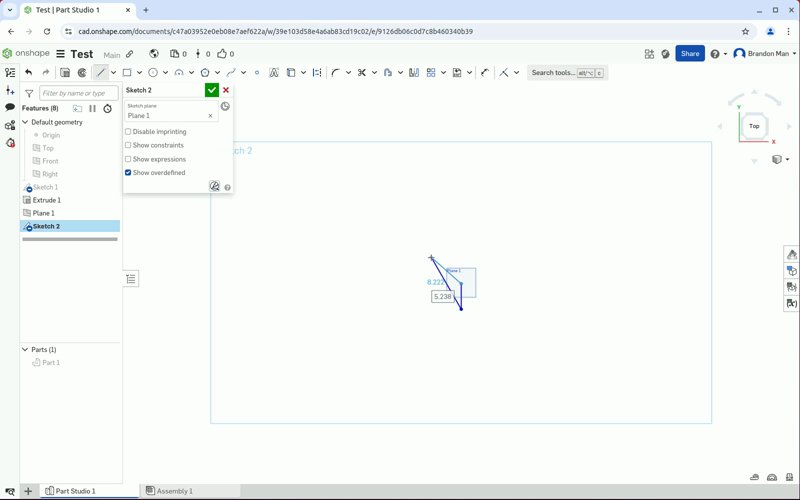
key_up(shift)
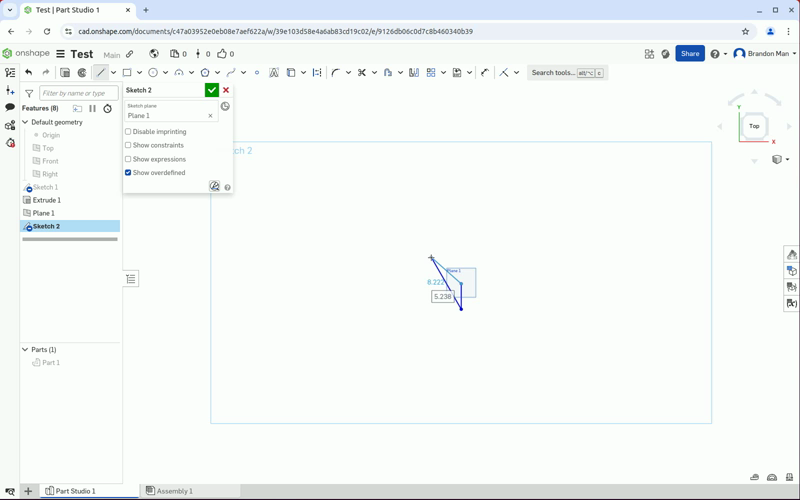
click(431, 257)
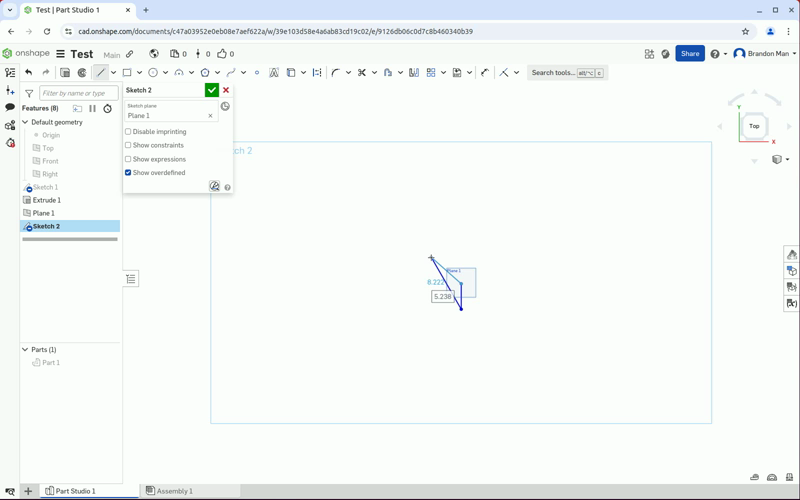
key(esc)
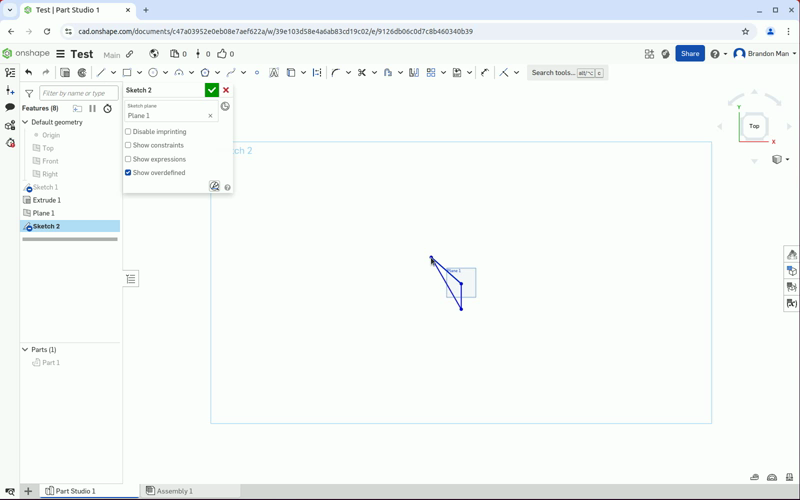
mouse_move(456, 297)
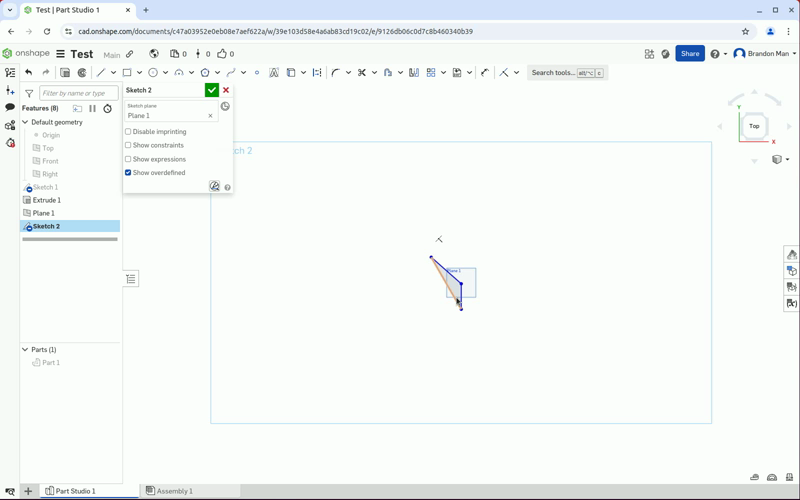
scroll(6)
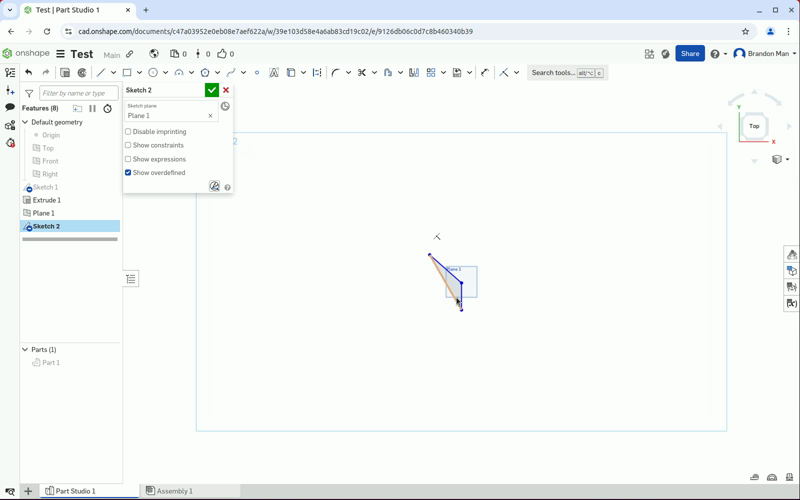
scroll(6)
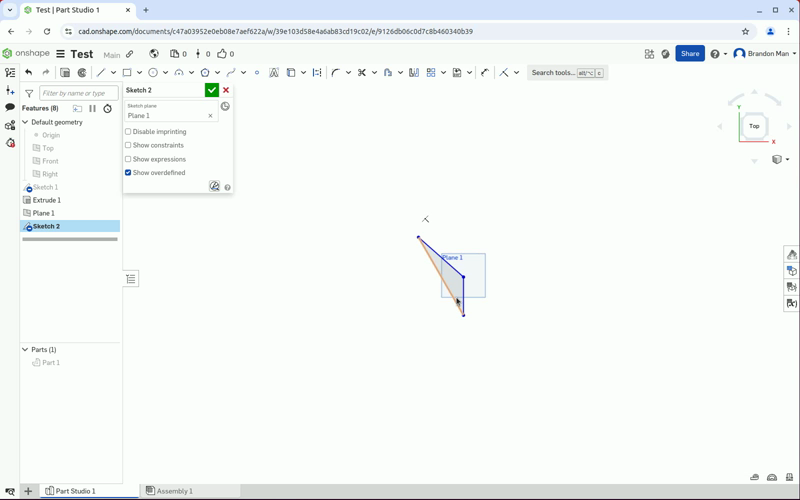
scroll(6)
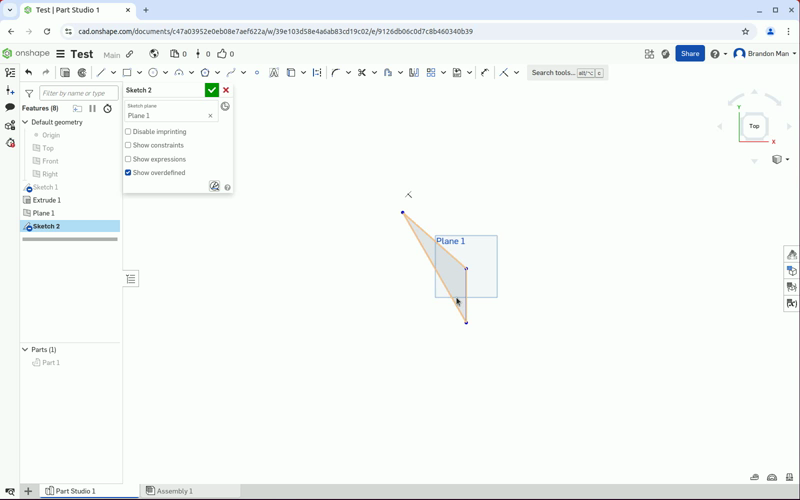
scroll(6)
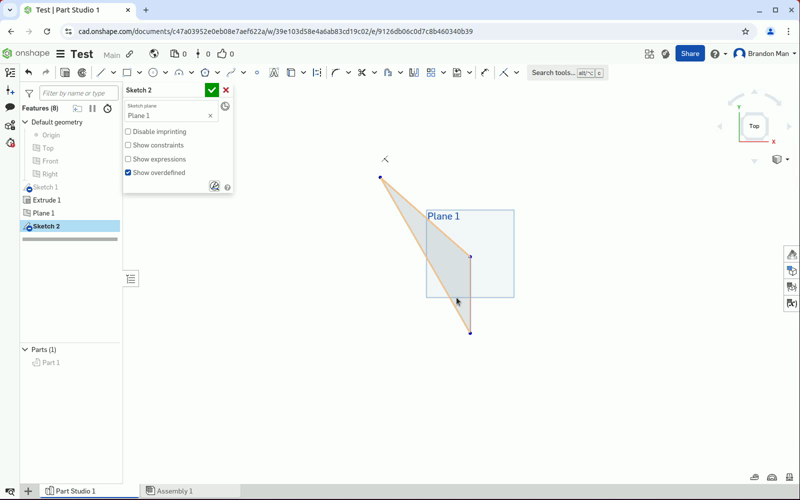
scroll(6)
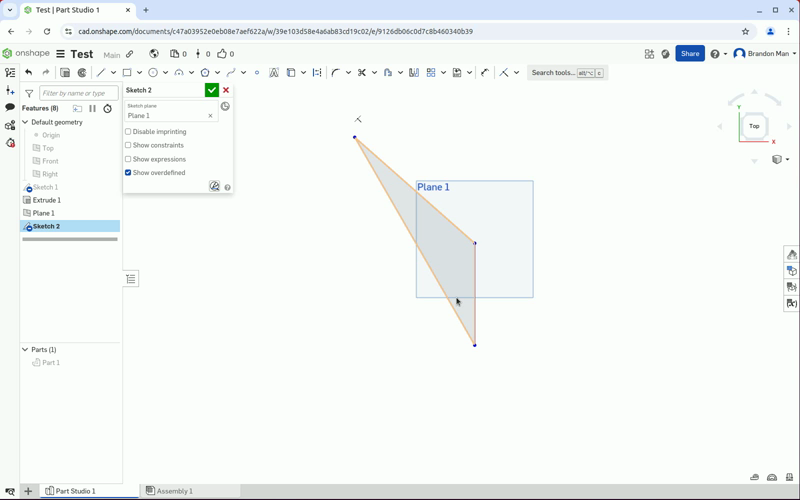
scroll(6)
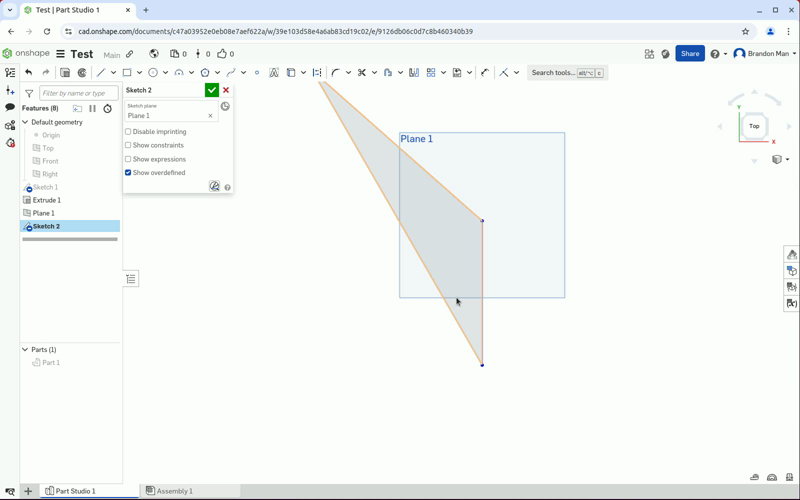
scroll(6)
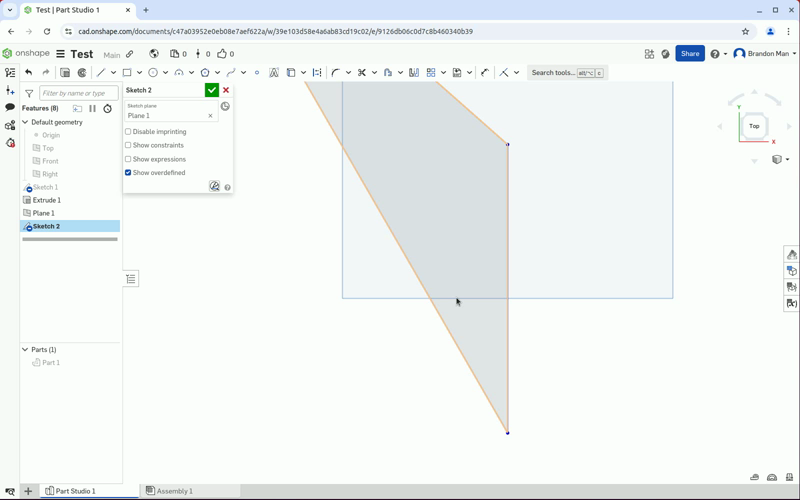
click(456, 297)
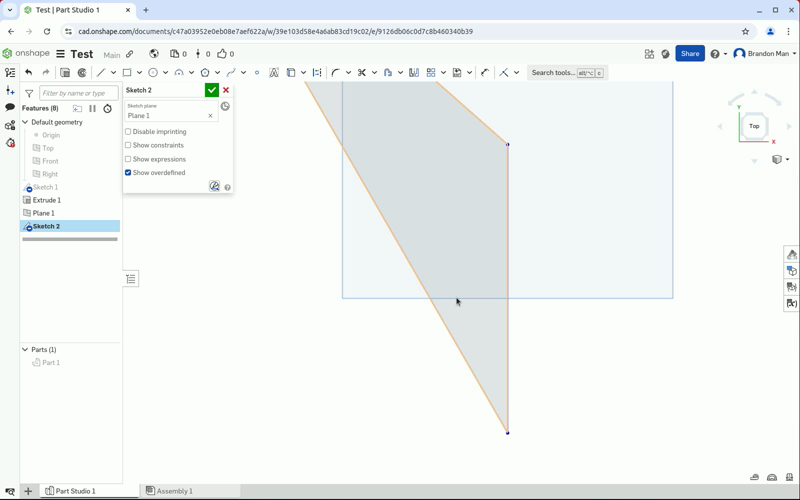
scroll(-6)
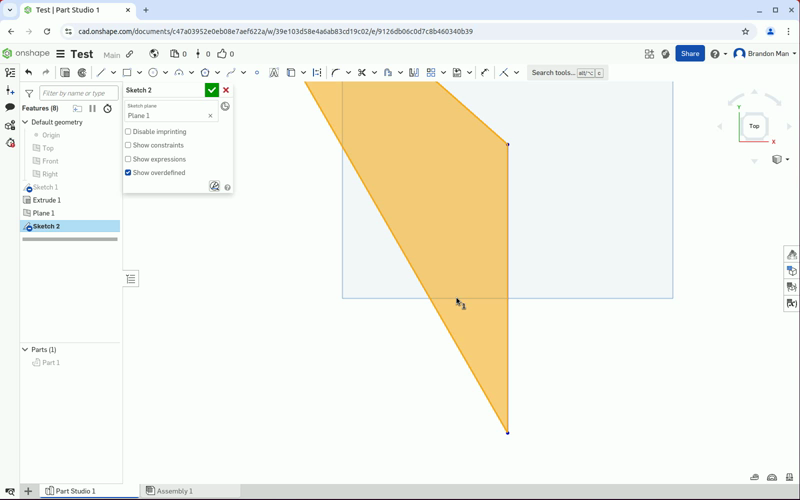
scroll(-6)
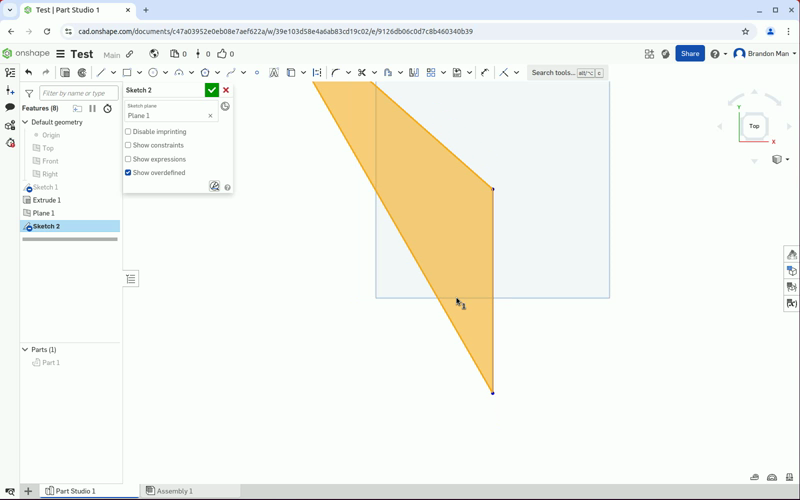
scroll(-6)
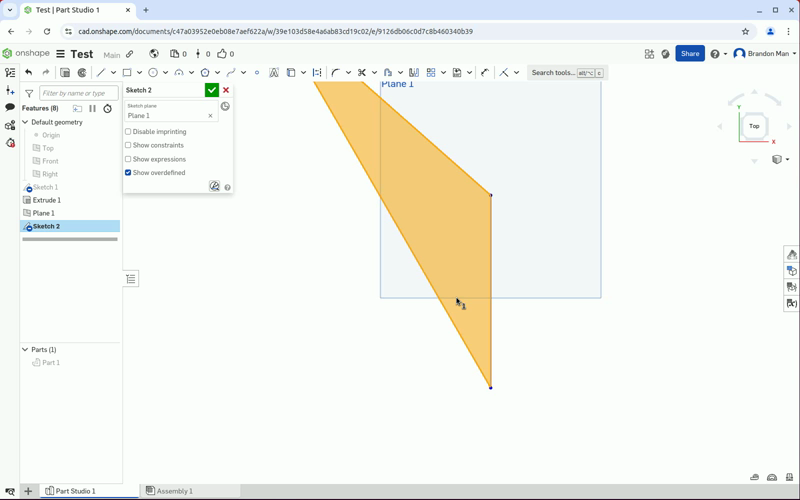
scroll(-6)
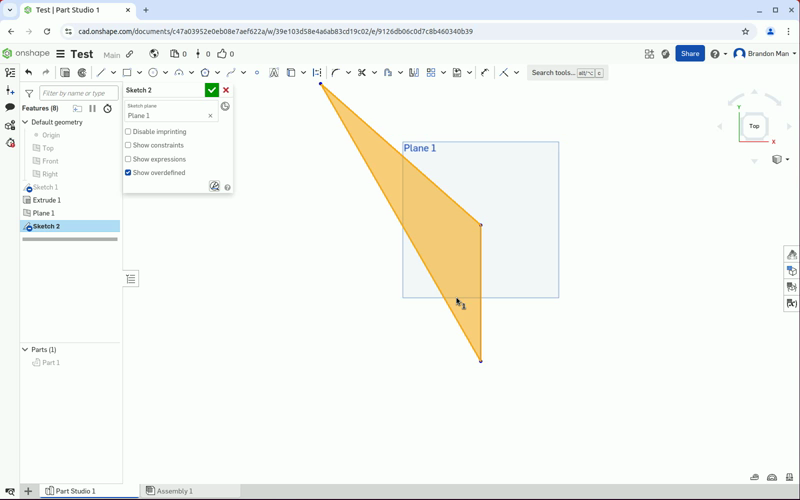
scroll(-6)
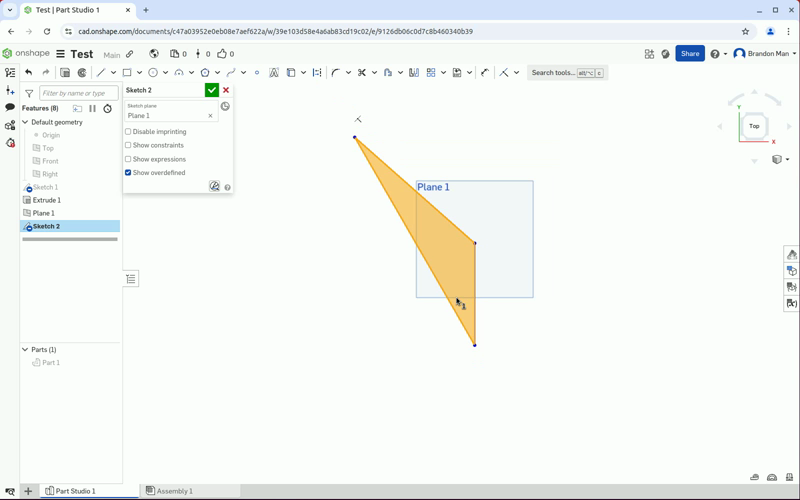
scroll(-6)
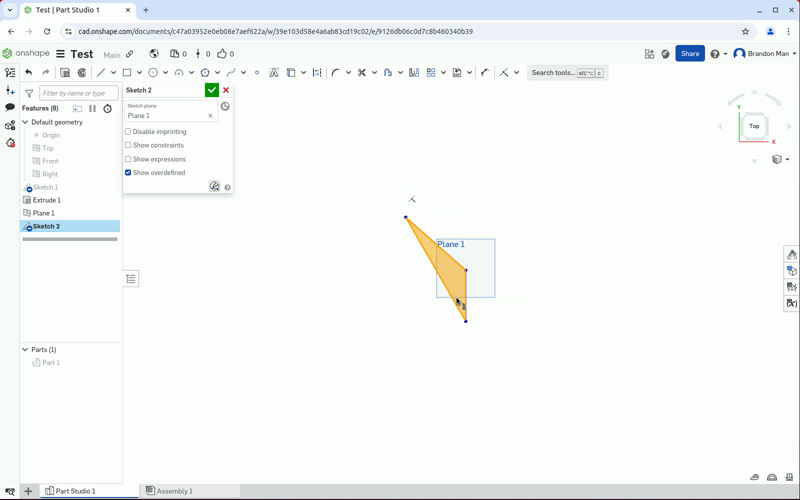
scroll(-6)
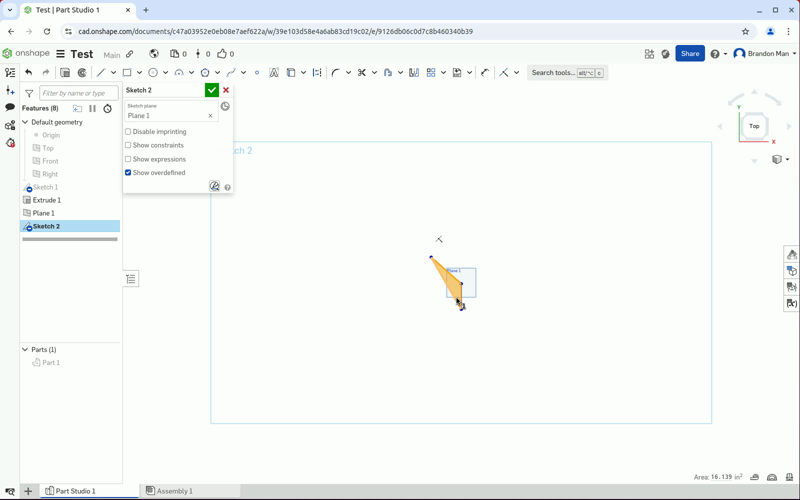
mouse_move(73, 352)
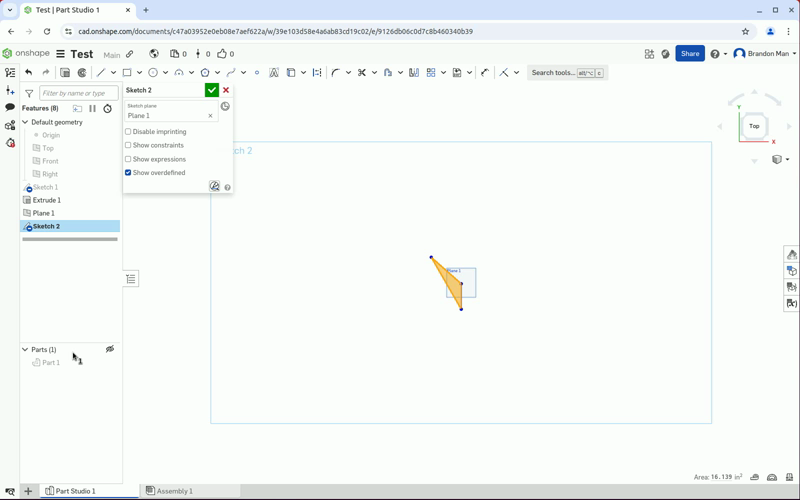
key(shift+y)
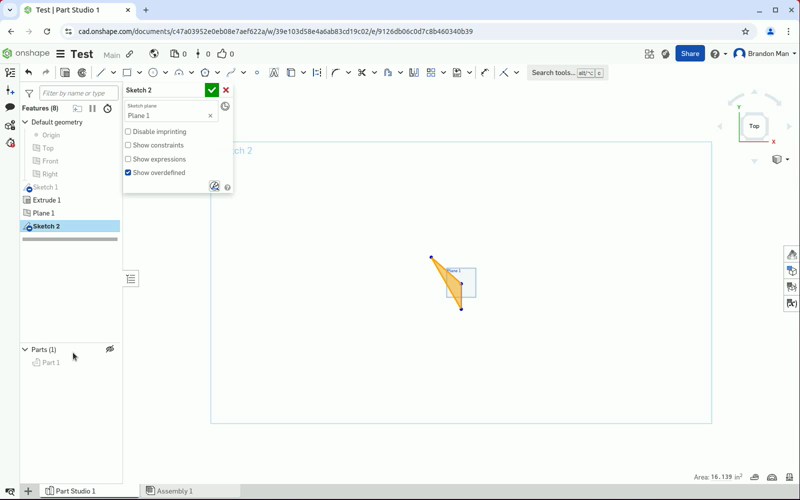
key(shift+e)
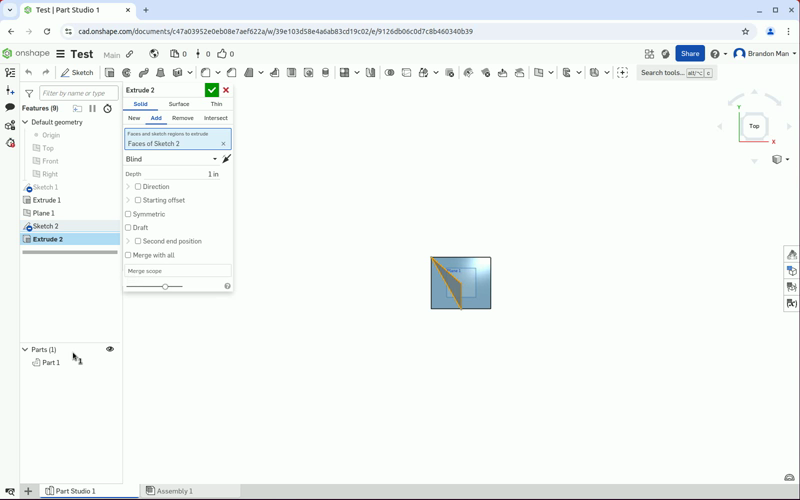
mouse_move(143, 106)
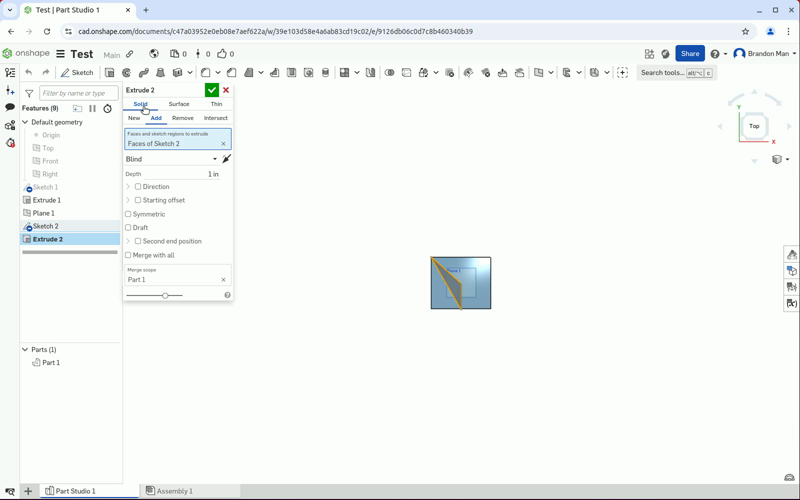
click(143, 106)
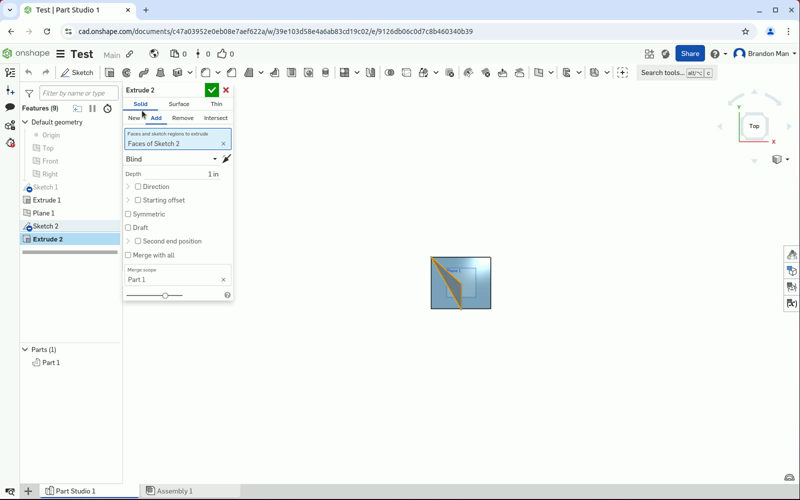
mouse_move(137, 120)
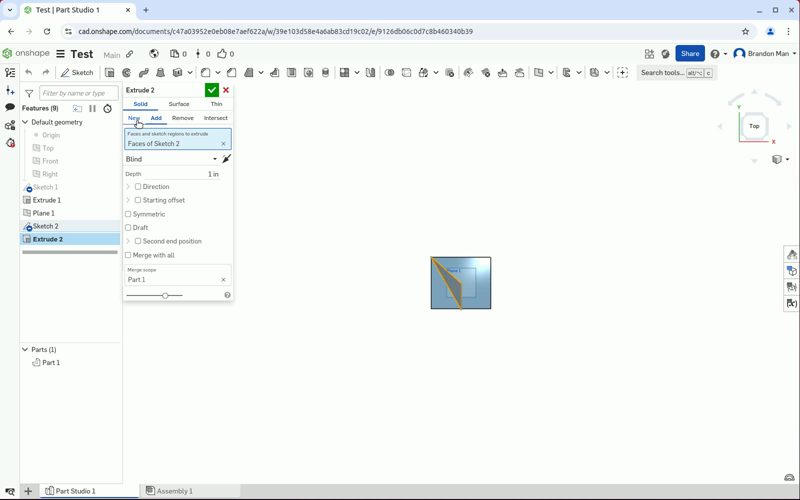
click(137, 120)
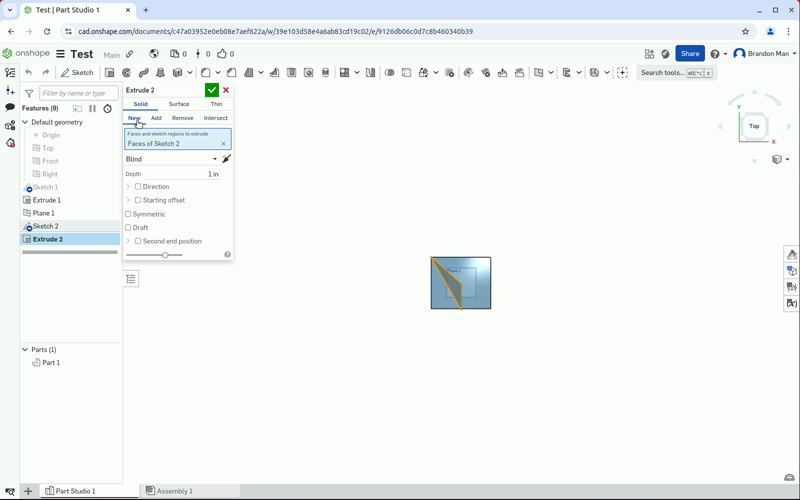
key(tab, 4)
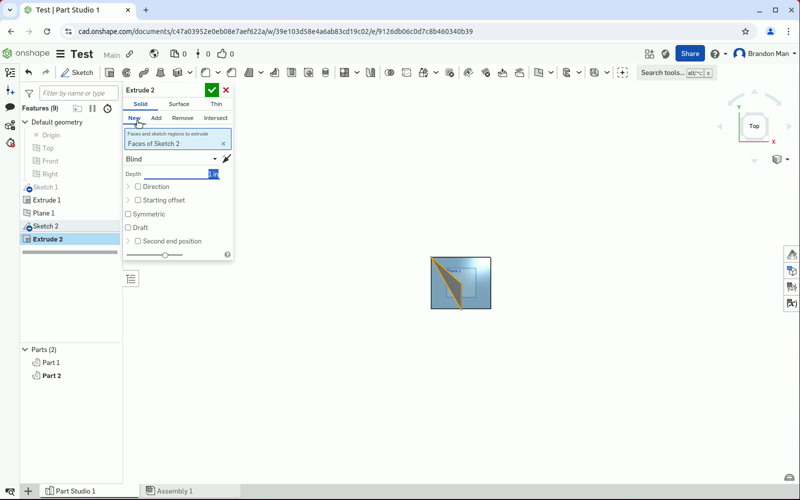
text(23.108)
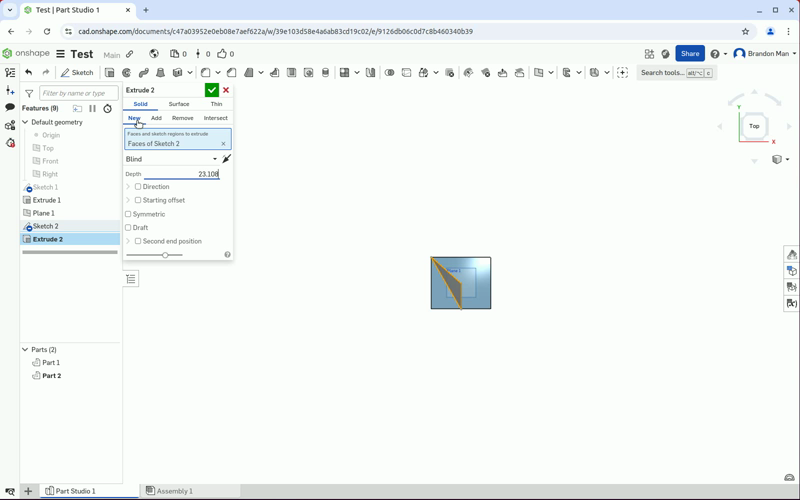
key(enter)
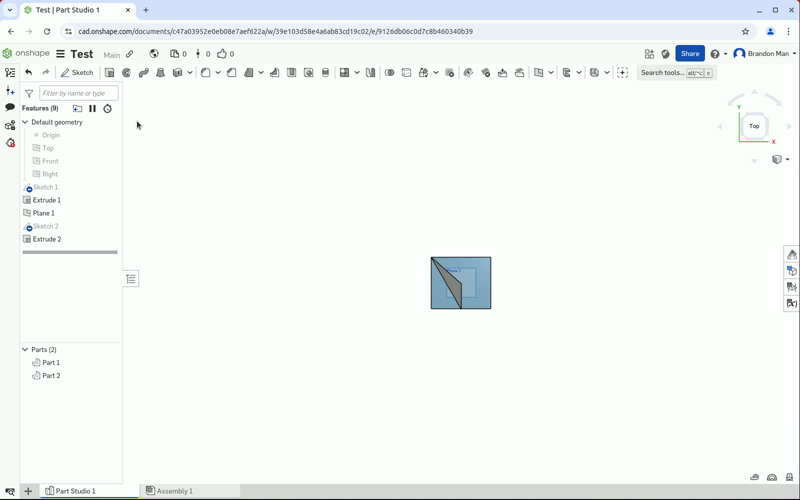
key(shift+h)
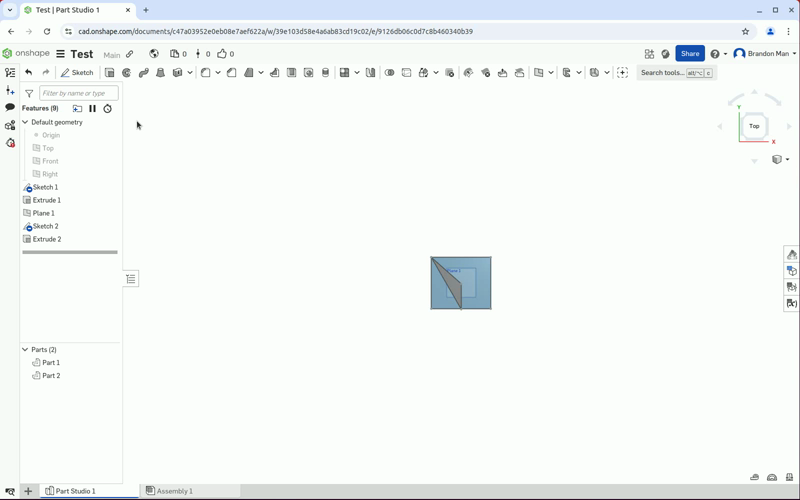
key(shift+h)
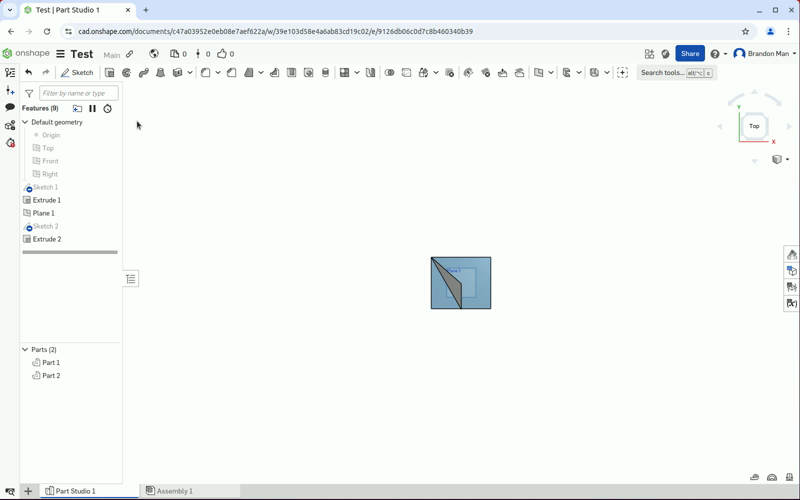
mouse_move(73, 189)
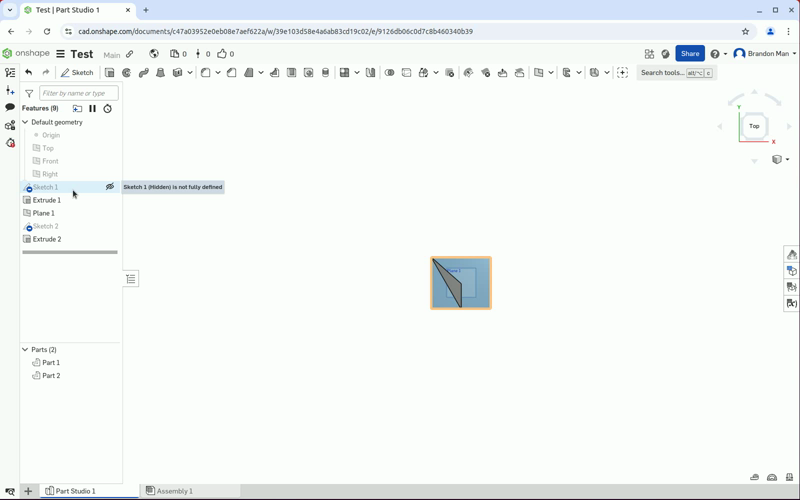
click(73, 189)
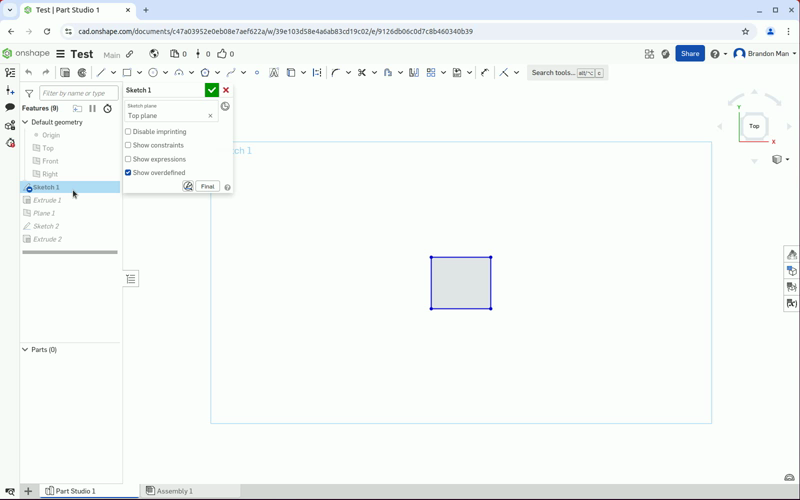
mouse_move(229, 92)
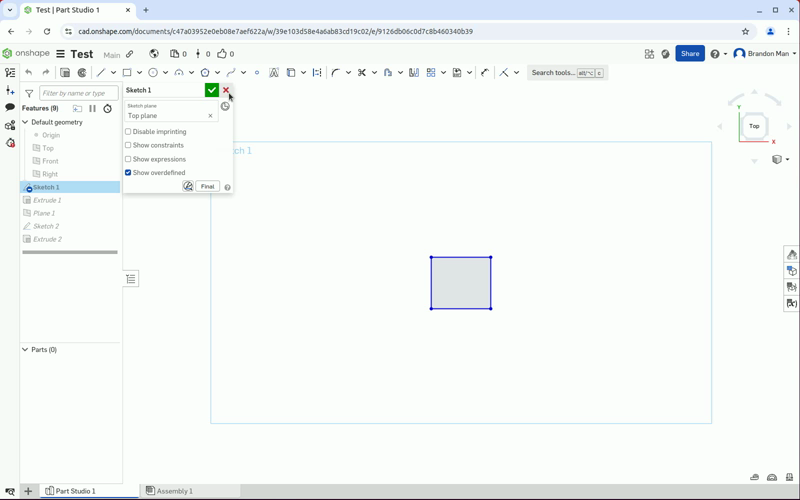
click(229, 92)
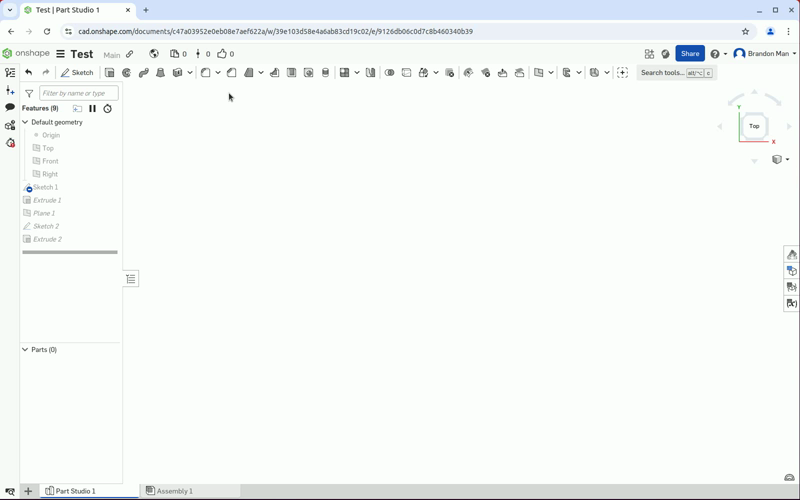
key(shift+s)
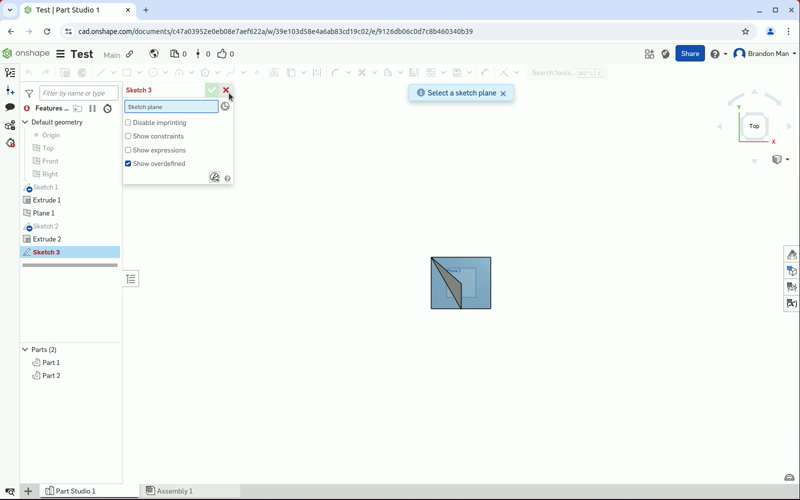
mouse_move(73, 215)
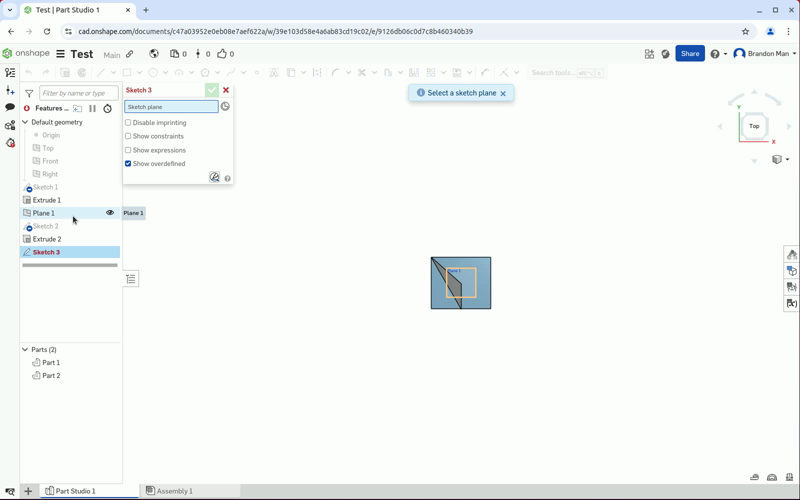
click(73, 215)
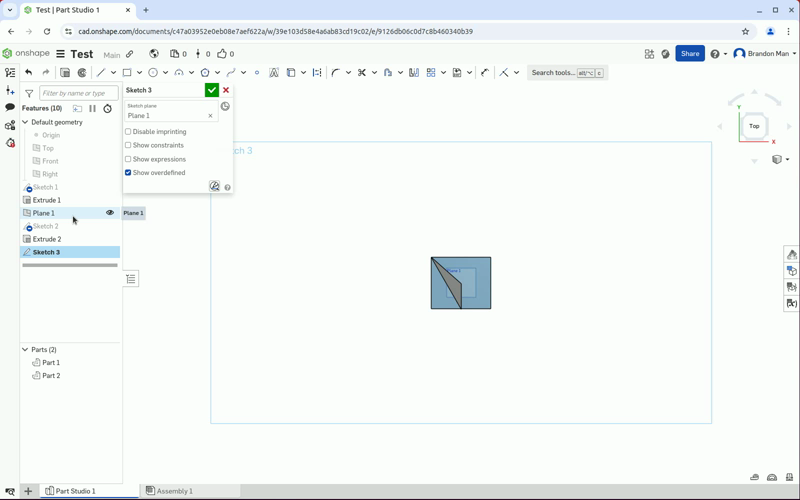
mouse_move(73, 352)
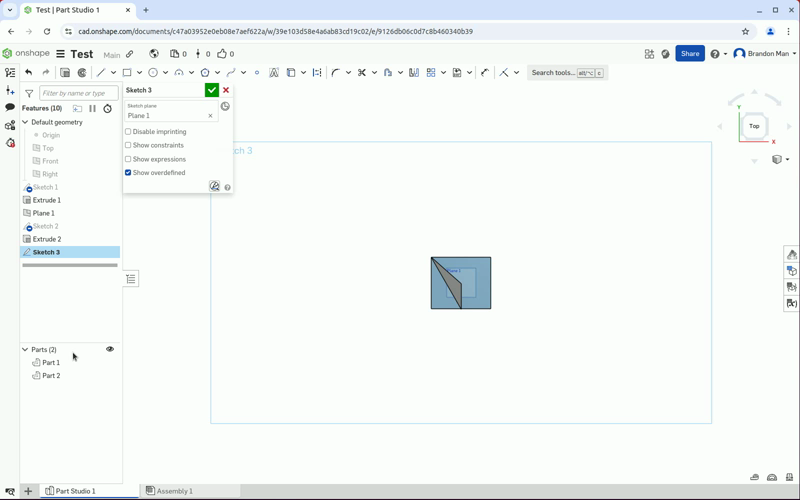
key(y)
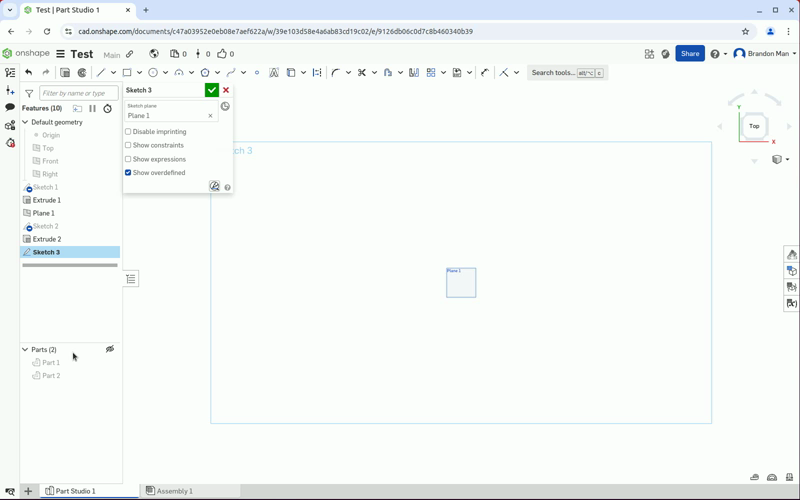
key(l)
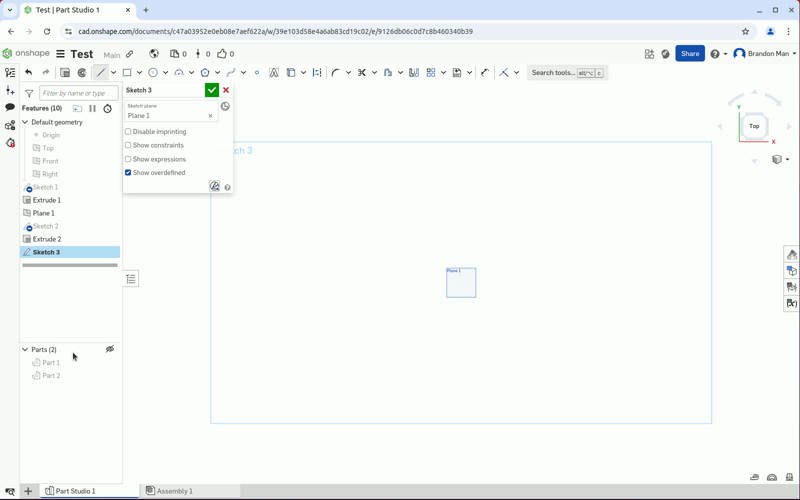
key_down(shift)
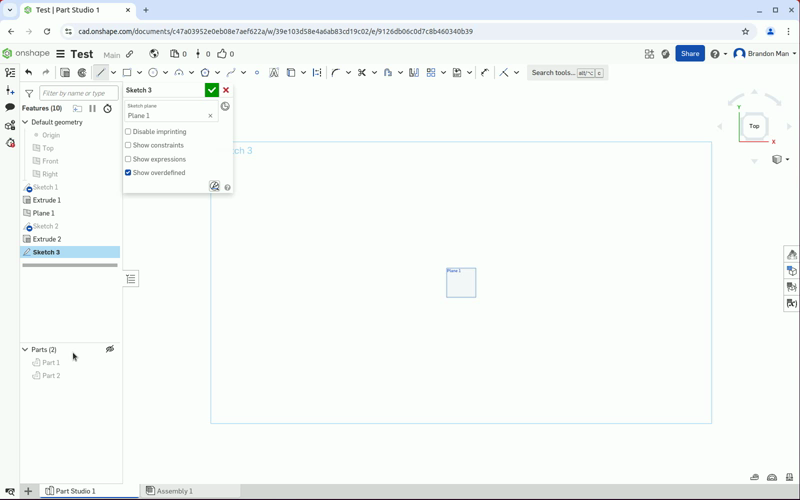
mouse_move(460, 282)
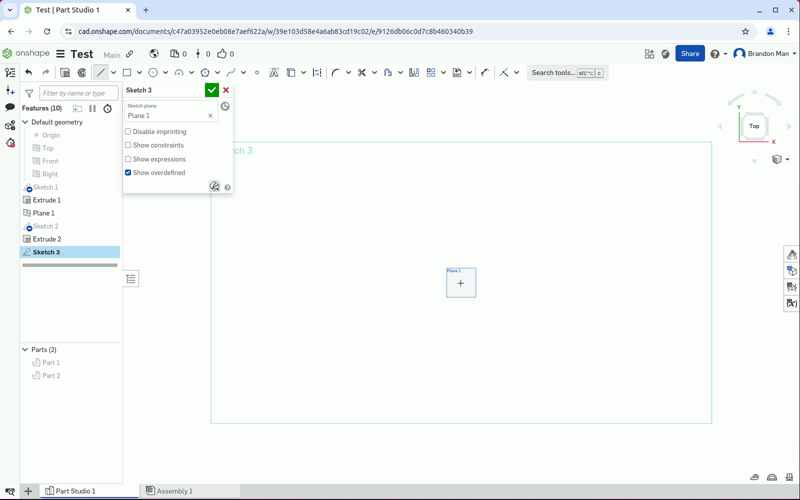
click(460, 282)
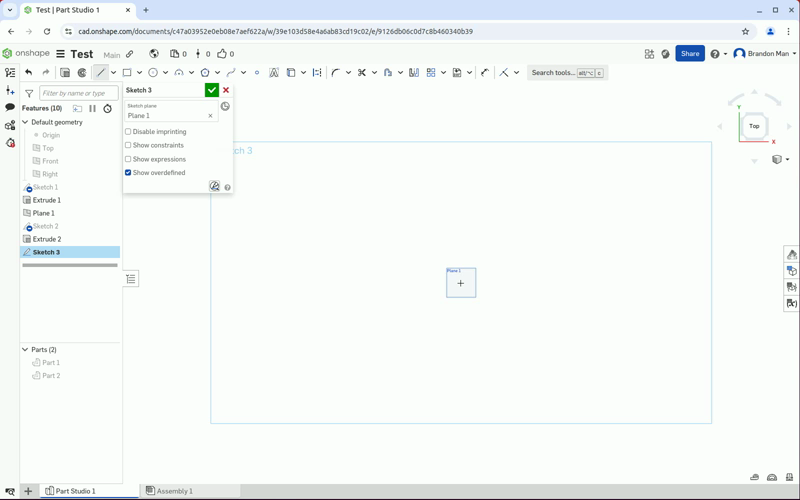
key_up(shift)
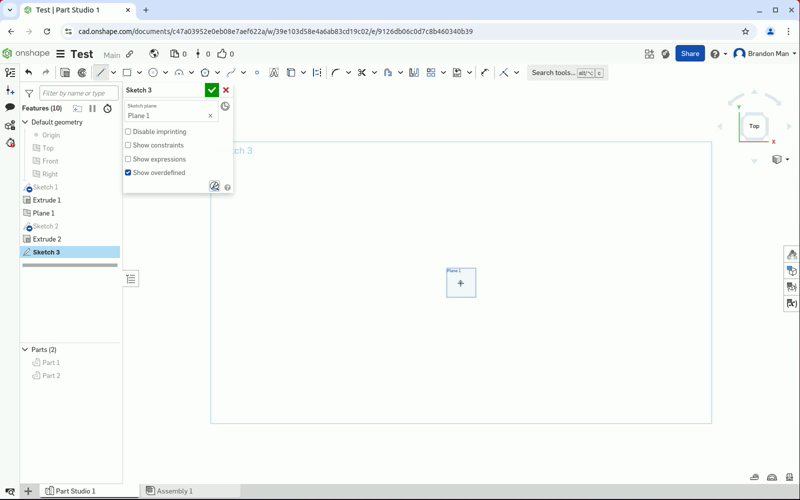
key_down(shift)
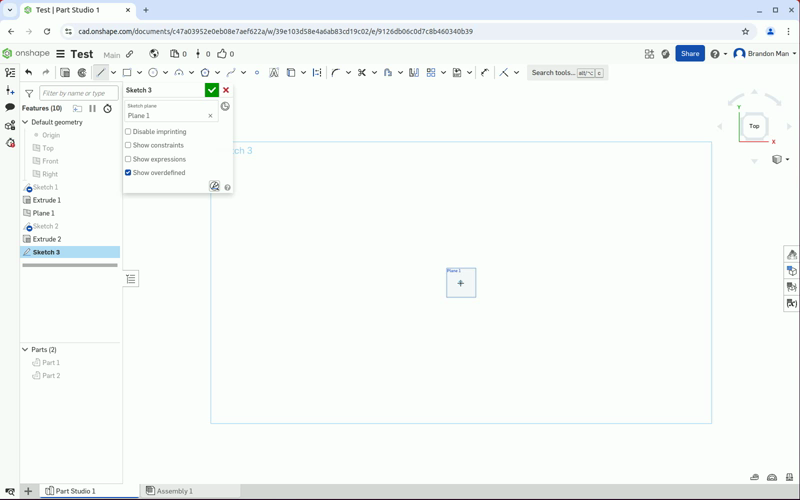
mouse_move(490, 282)
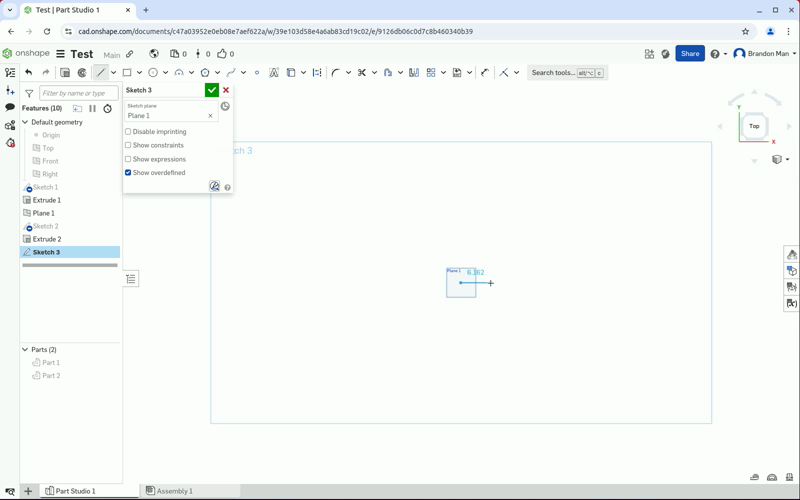
mouse_move(491, 309)
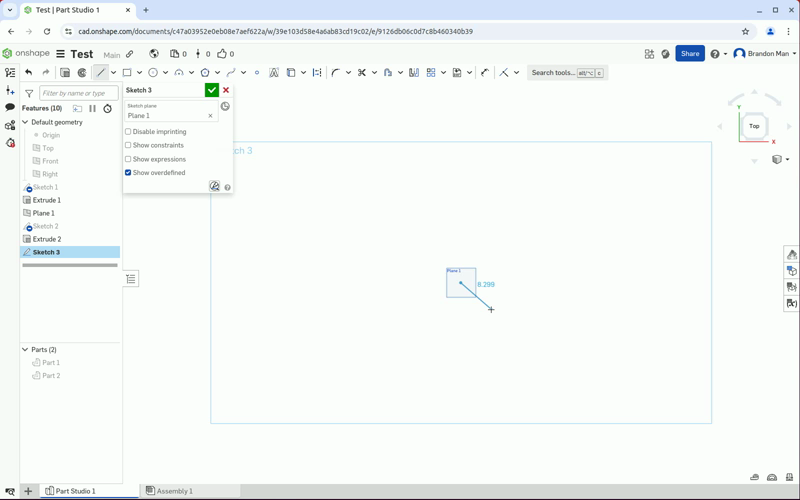
click(491, 309)
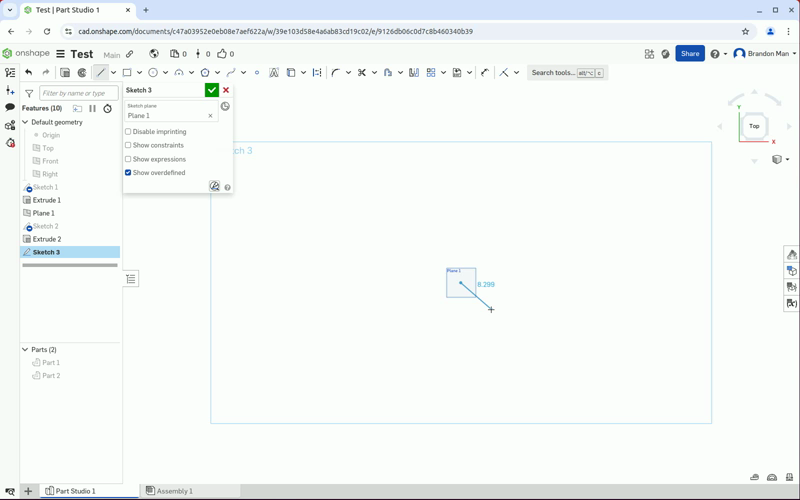
key_up(shift)
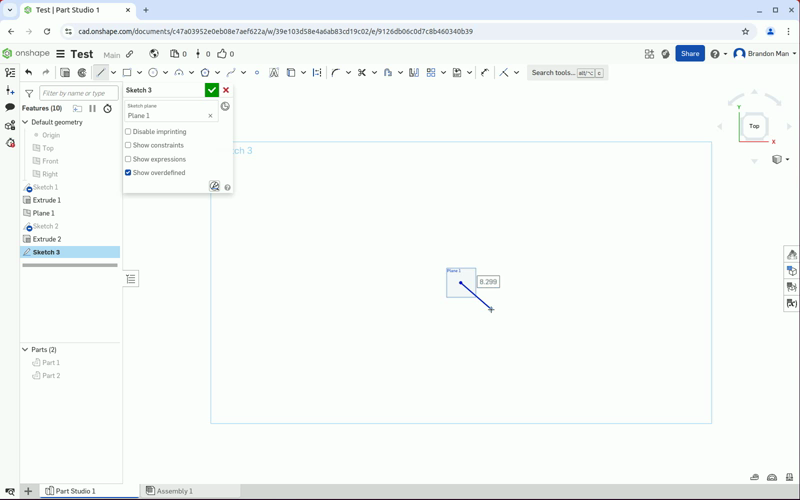
key_down(shift)
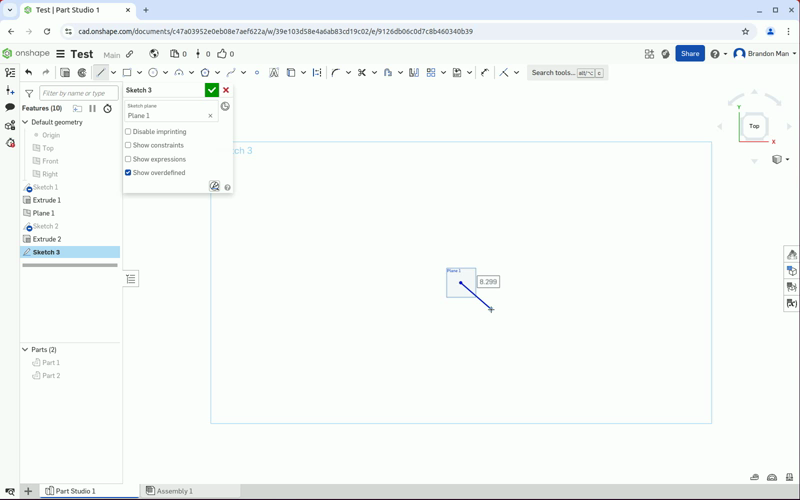
mouse_move(460, 256)
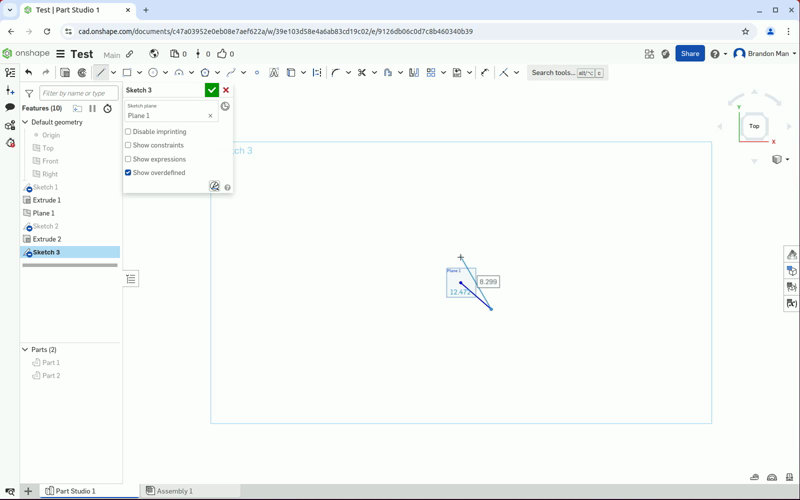
click(460, 256)
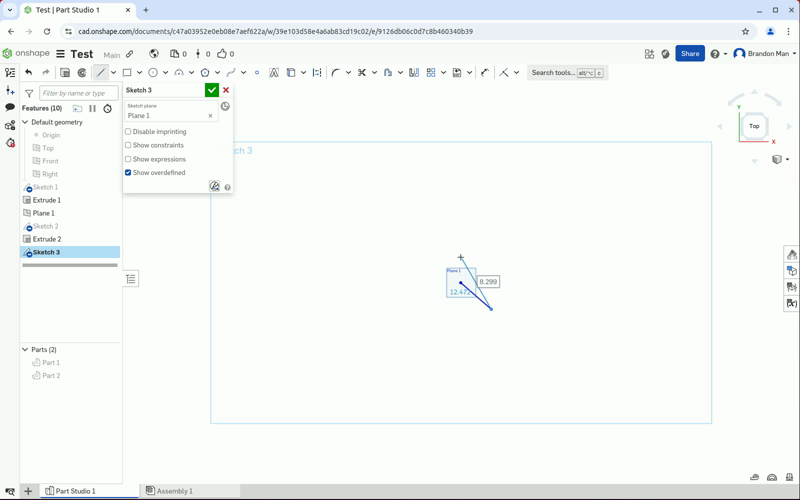
key_up(shift)
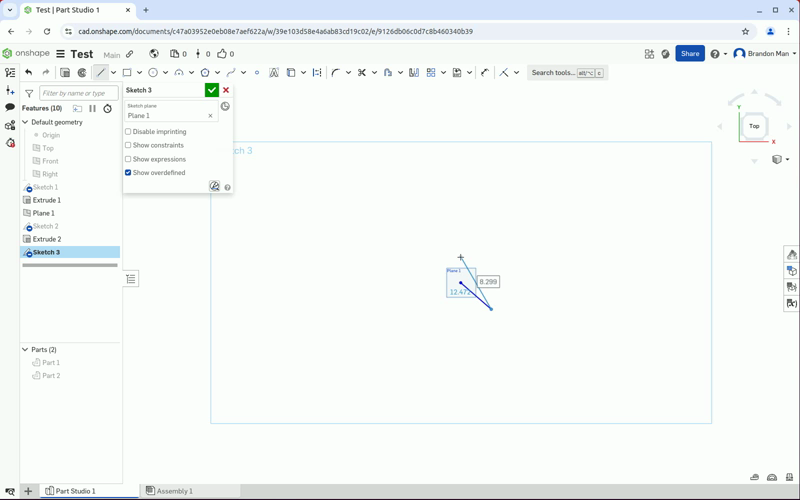
mouse_move(490, 256)
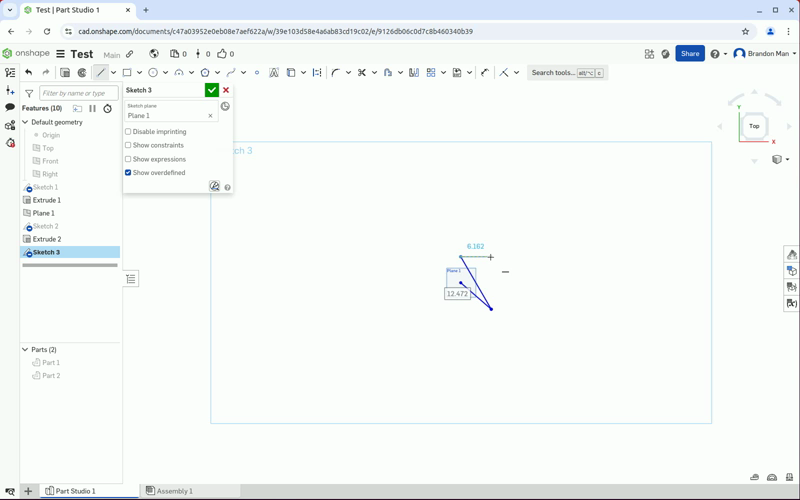
key_down(shift)
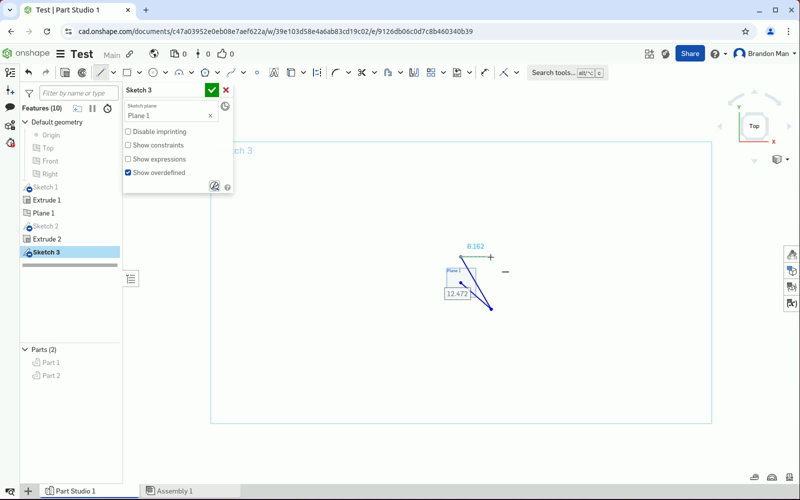
mouse_move(460, 282)
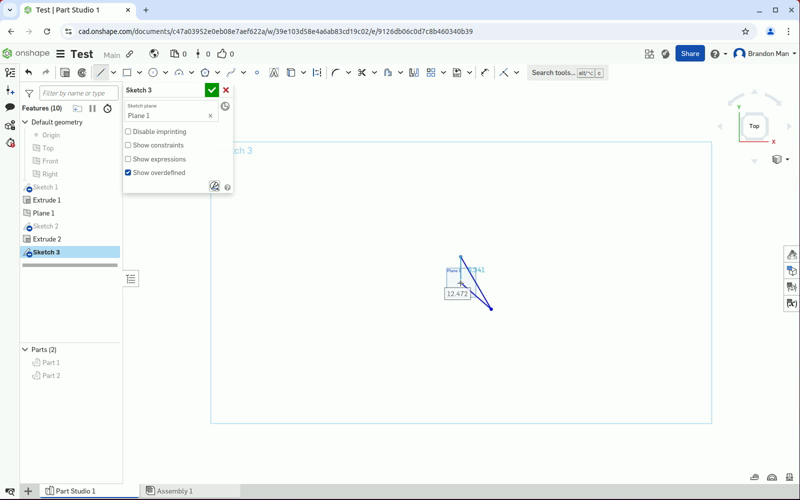
key_up(shift)
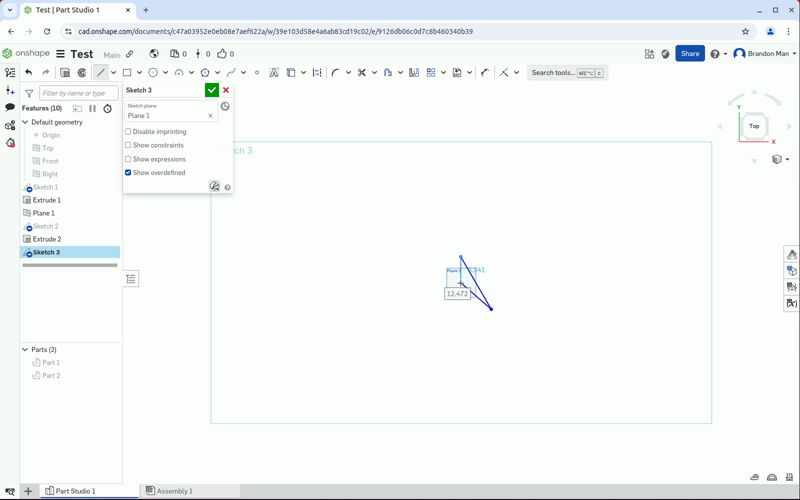
click(460, 282)
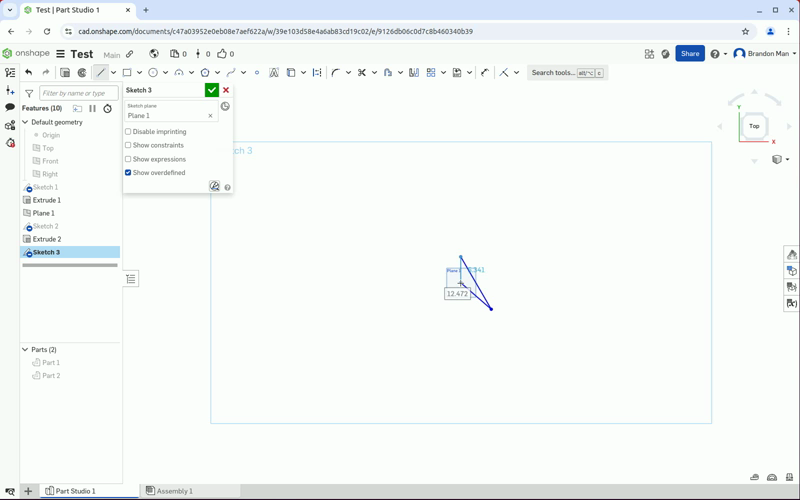
key(esc)
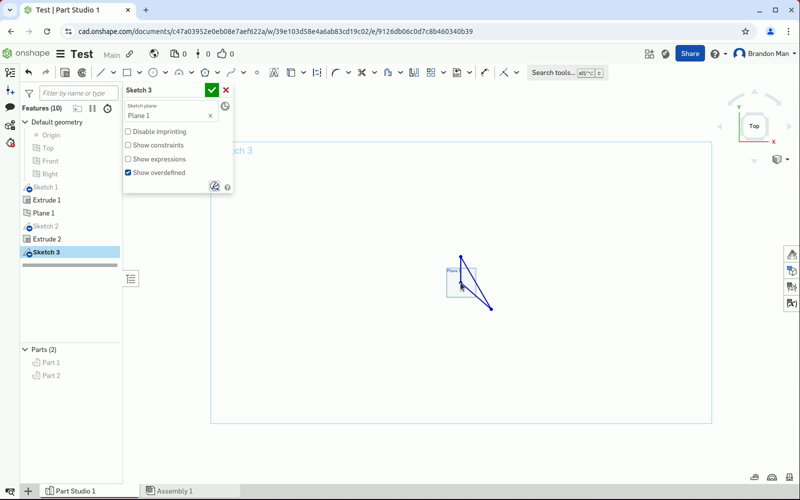
mouse_move(483, 301)
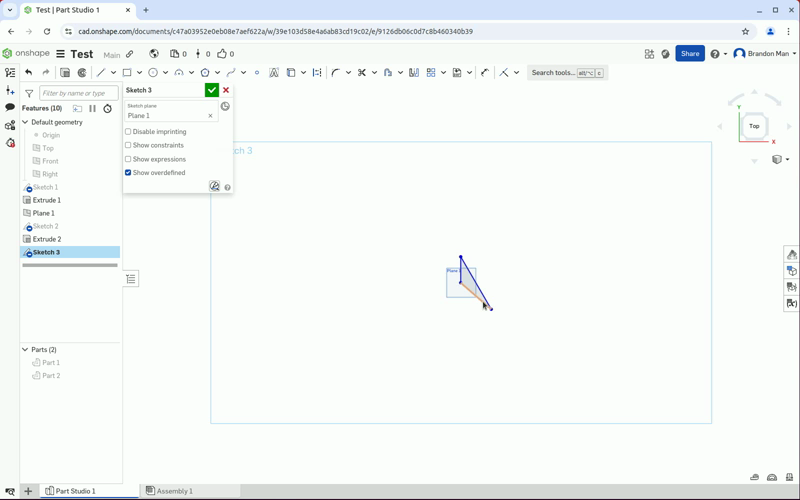
scroll(6)
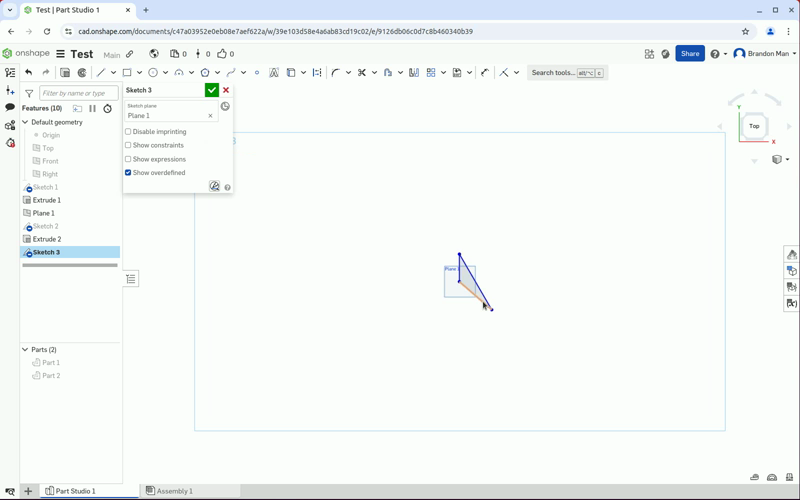
scroll(6)
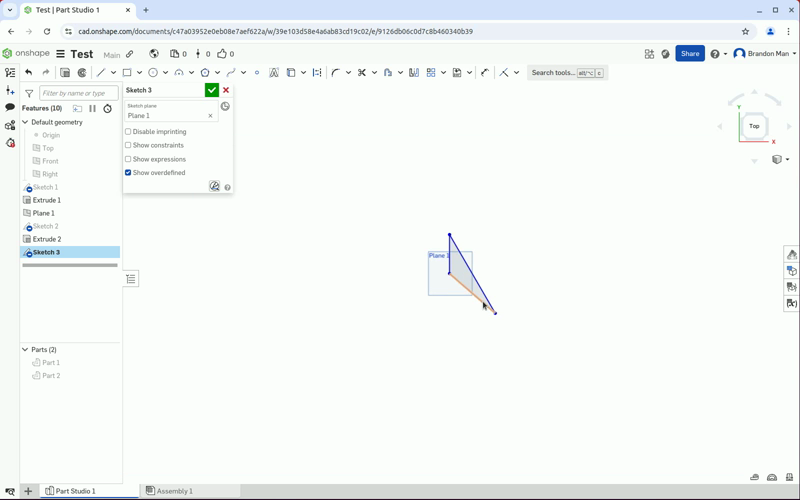
scroll(6)
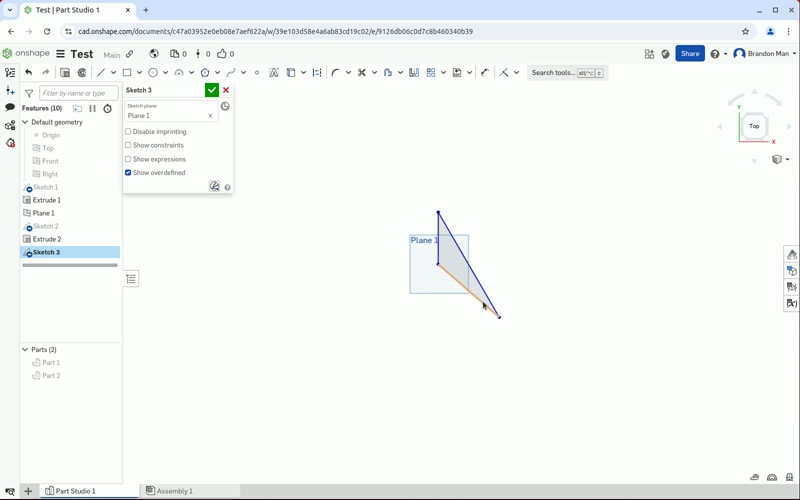
scroll(6)
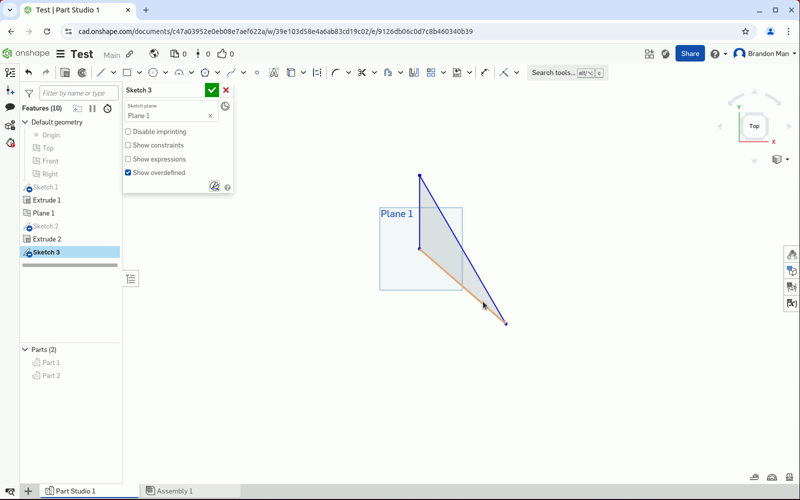
scroll(6)
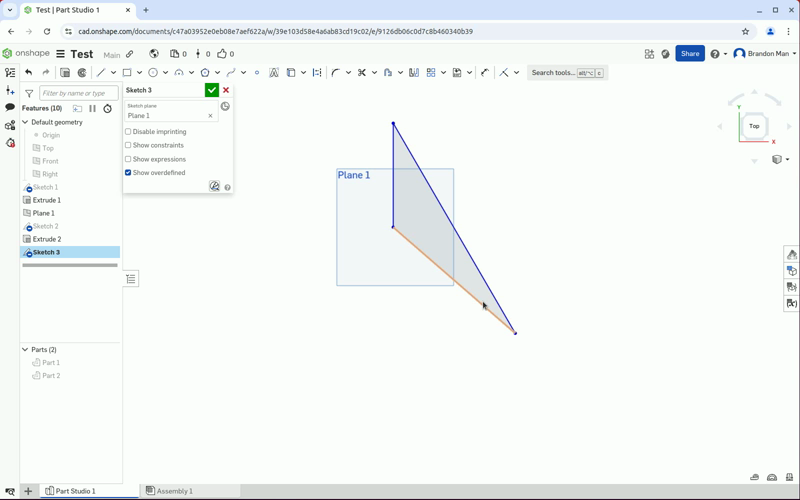
scroll(6)
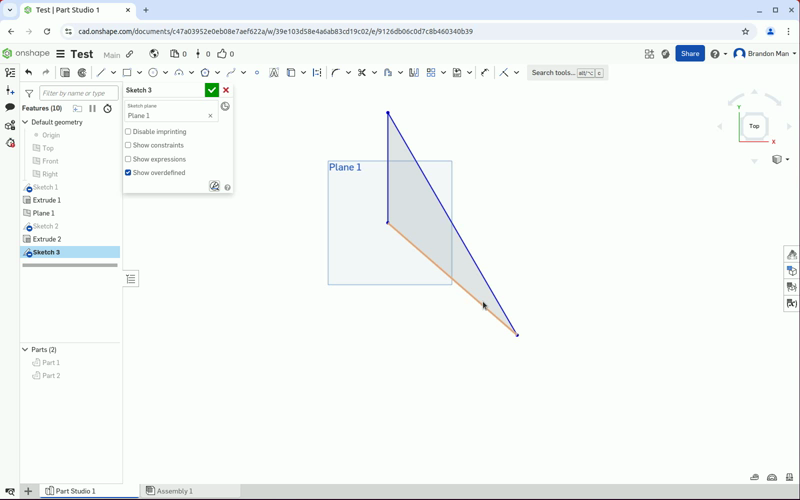
scroll(6)
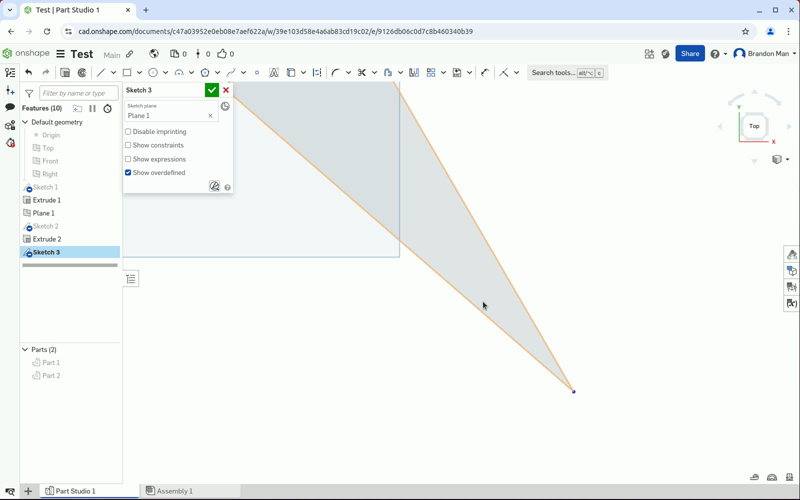
click(483, 301)
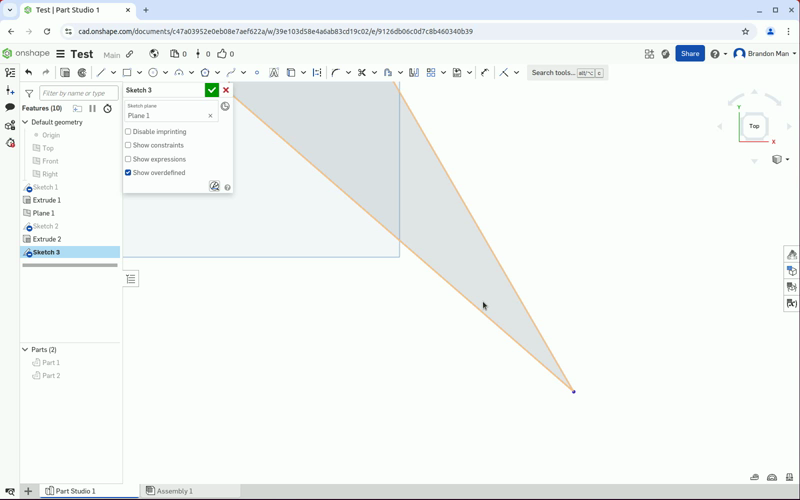
scroll(-6)
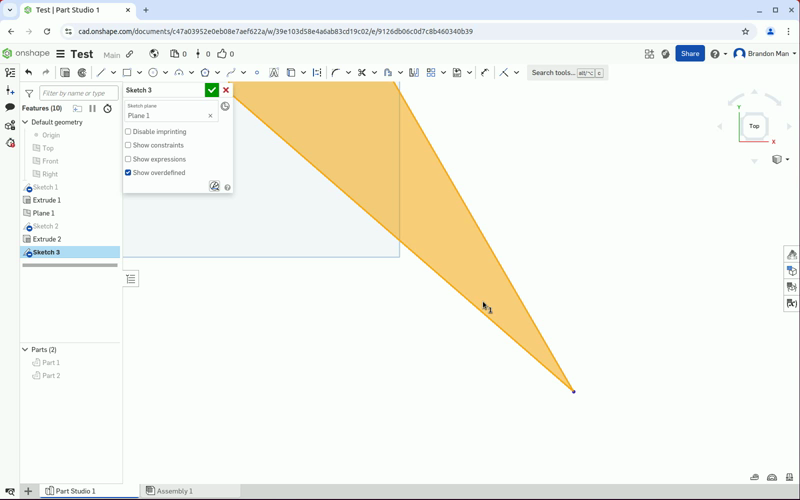
scroll(-6)
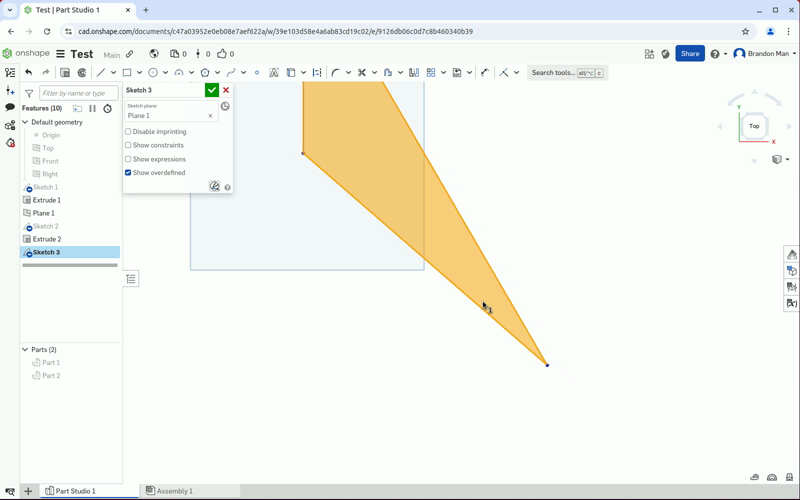
scroll(-6)
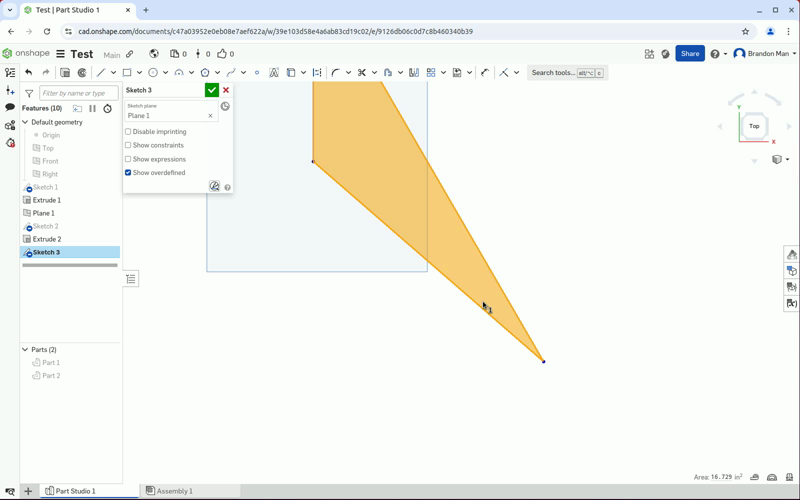
scroll(-6)
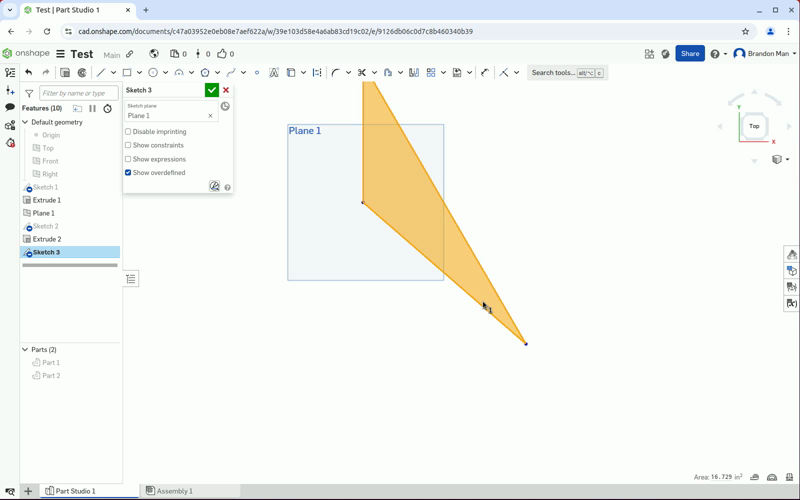
scroll(-6)
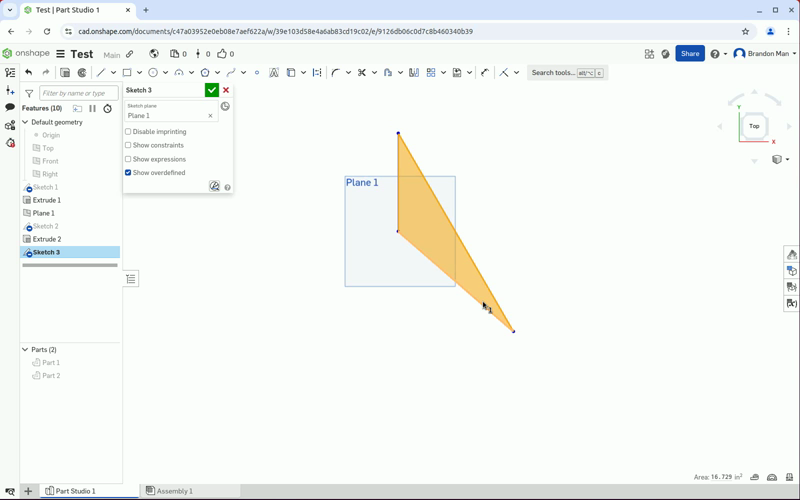
scroll(-6)
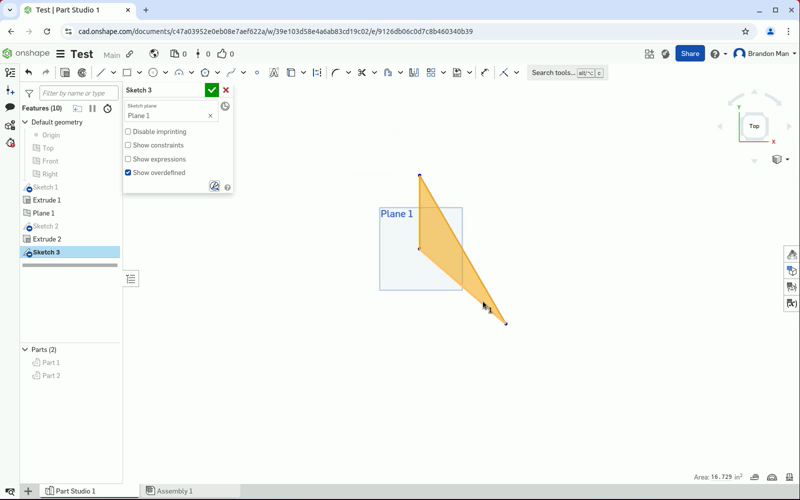
scroll(-6)
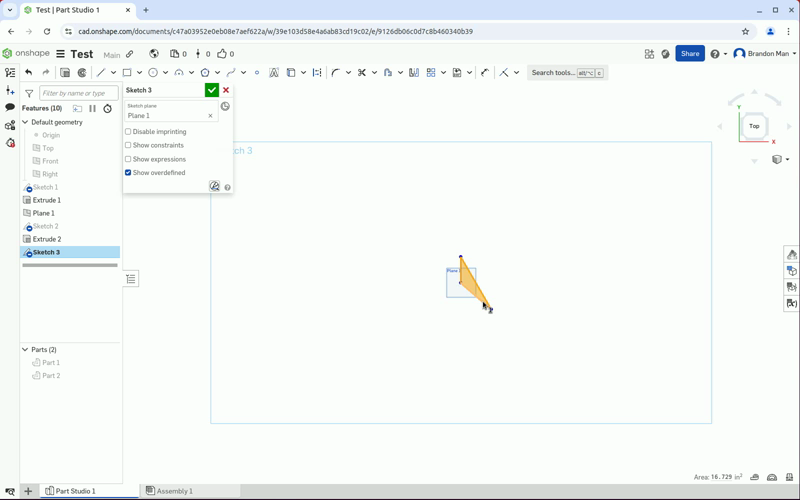
mouse_move(73, 352)
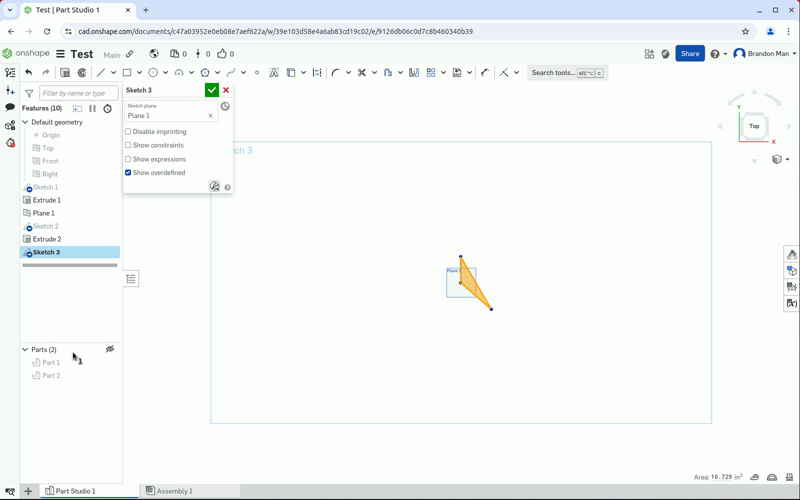
key(shift+y)
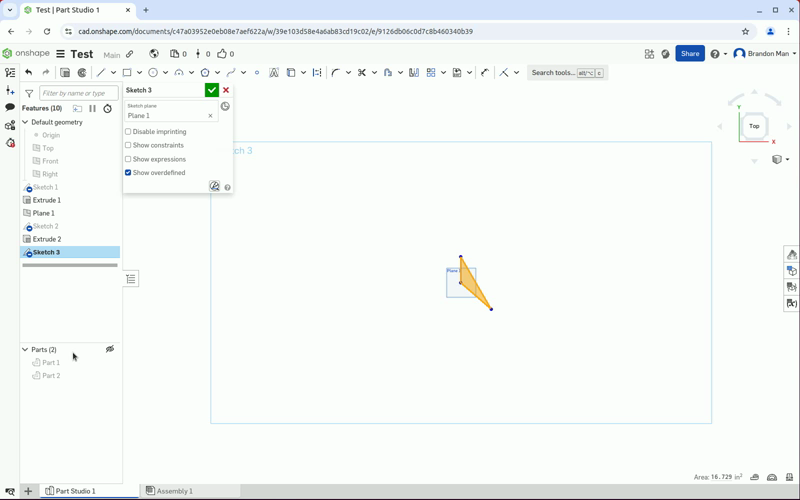
key(shift+e)
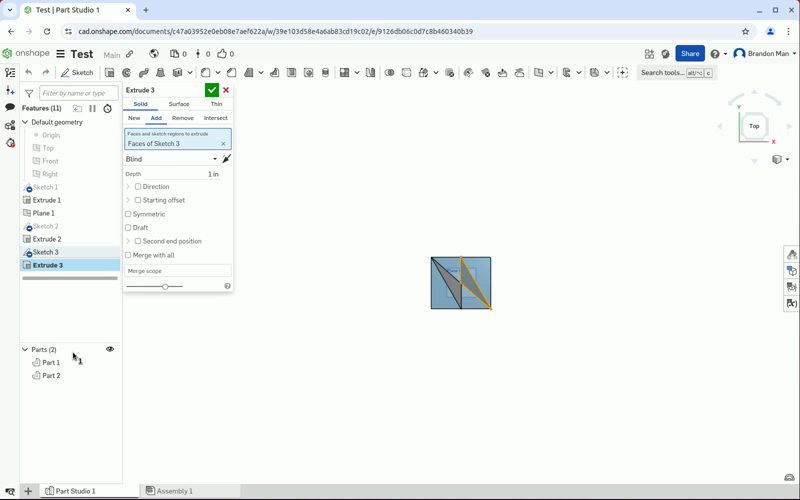
mouse_move(143, 106)
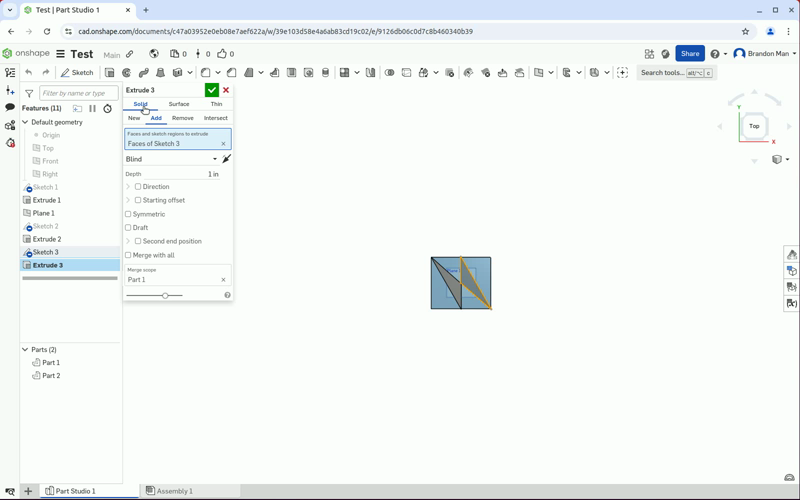
click(143, 106)
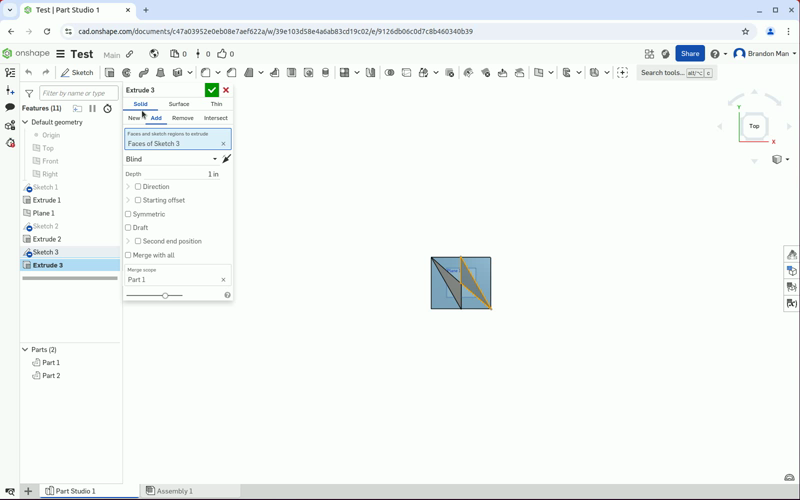
mouse_move(137, 120)
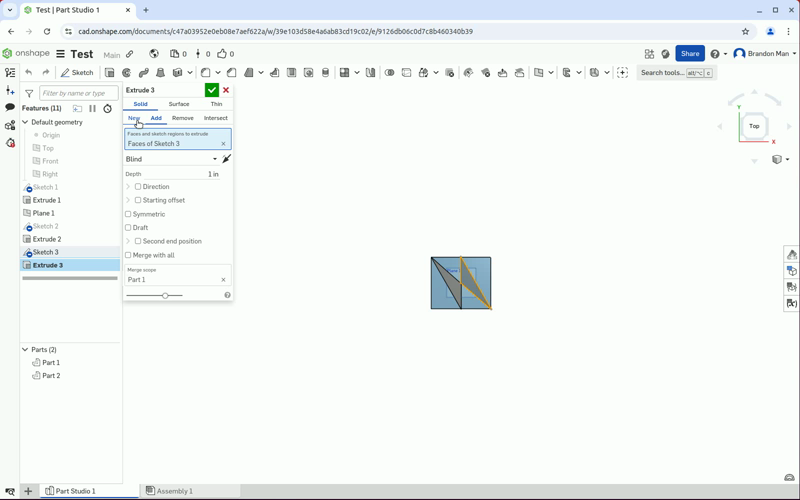
click(137, 120)
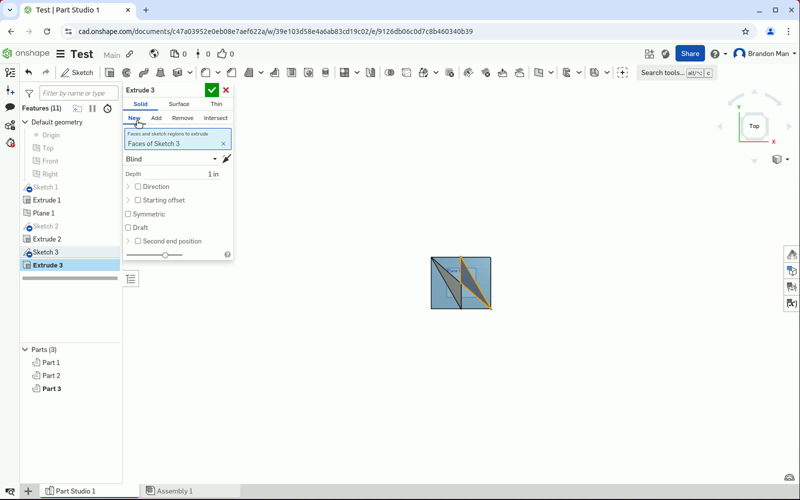
key(tab, 4)
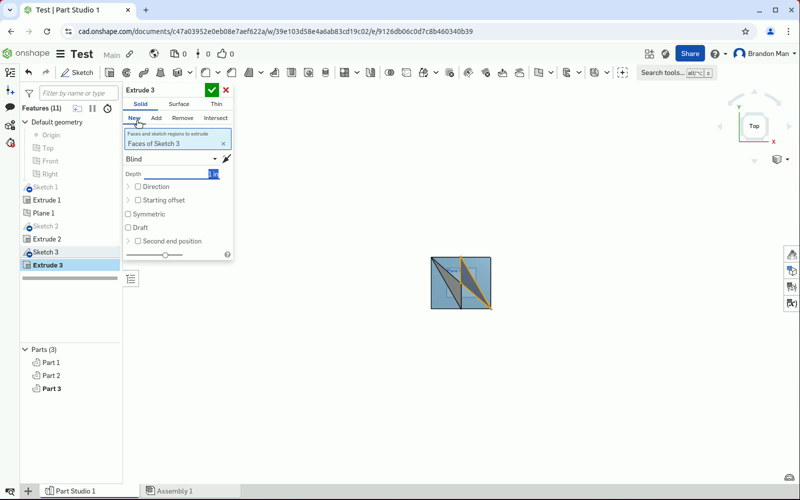
text(23.108)
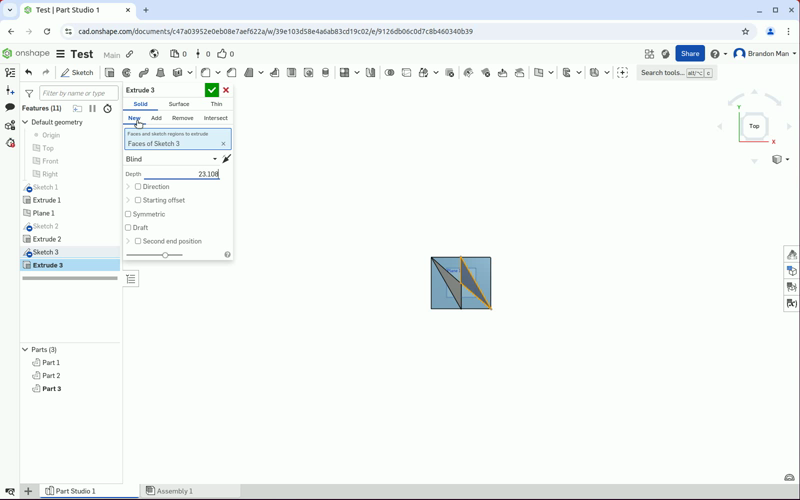
key(enter)
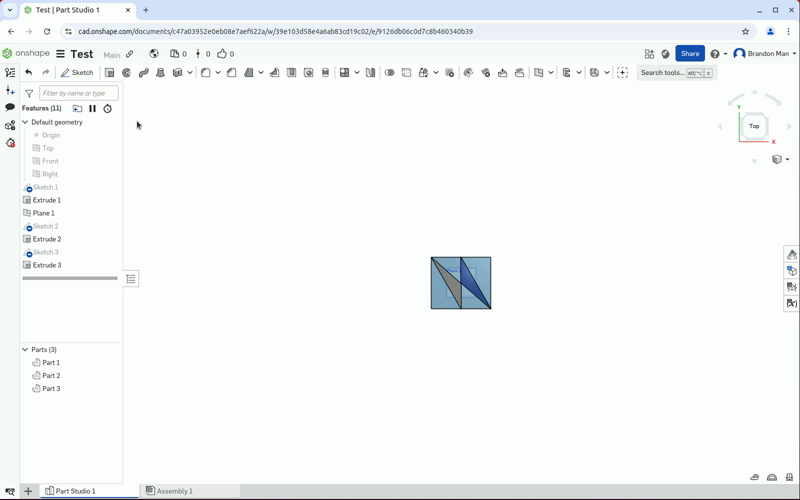
key(shift+h)
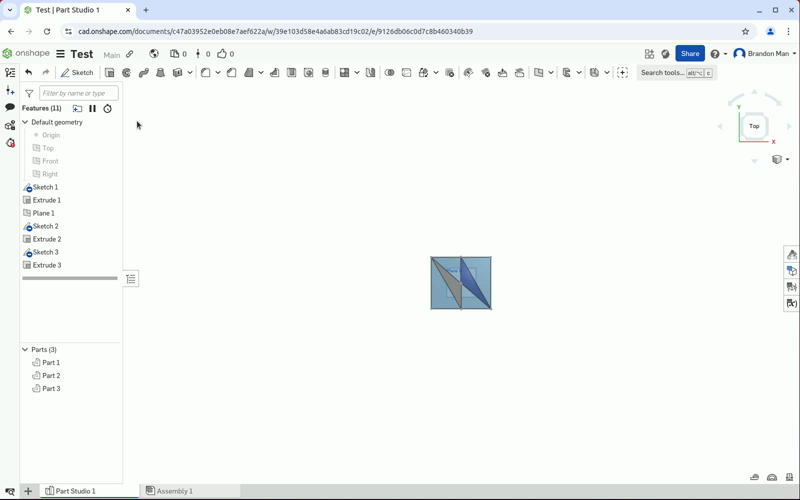
key(shift+h)
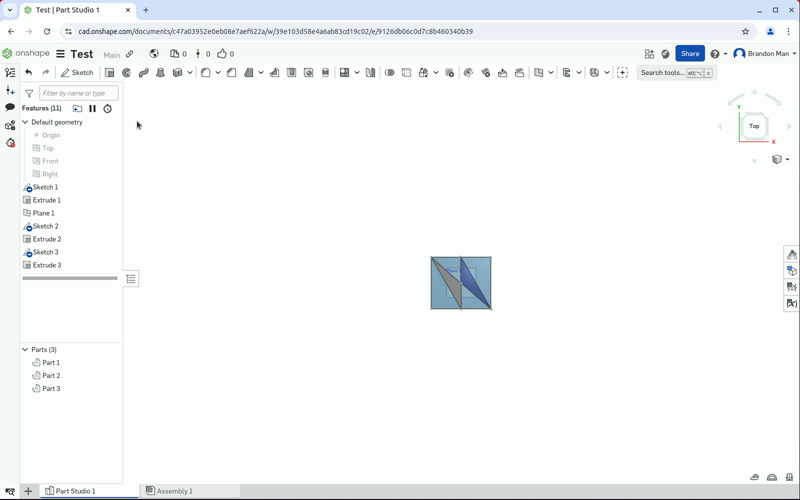
key(shift+7)
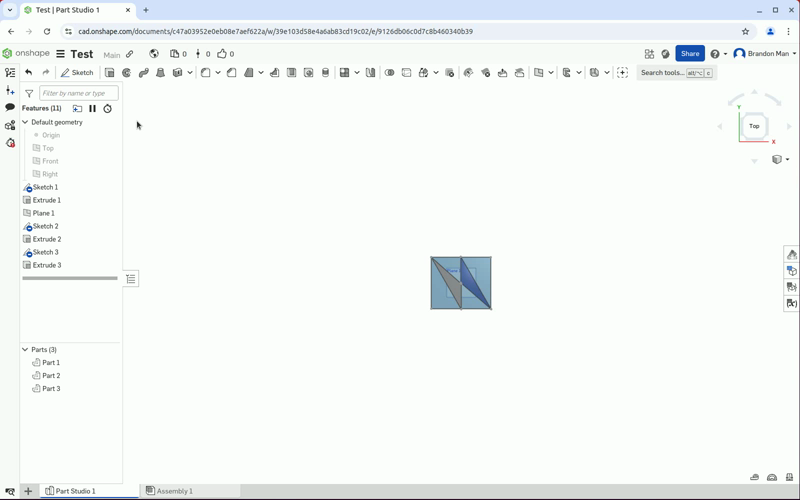
key(up, 3)
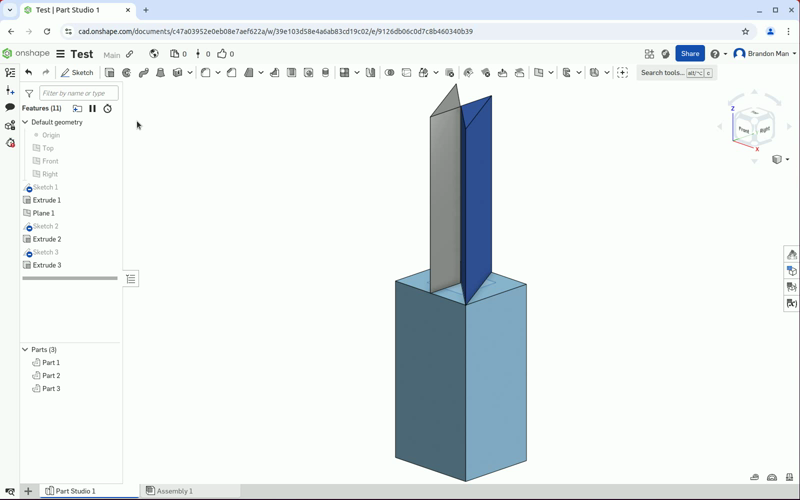
key(left, 3)
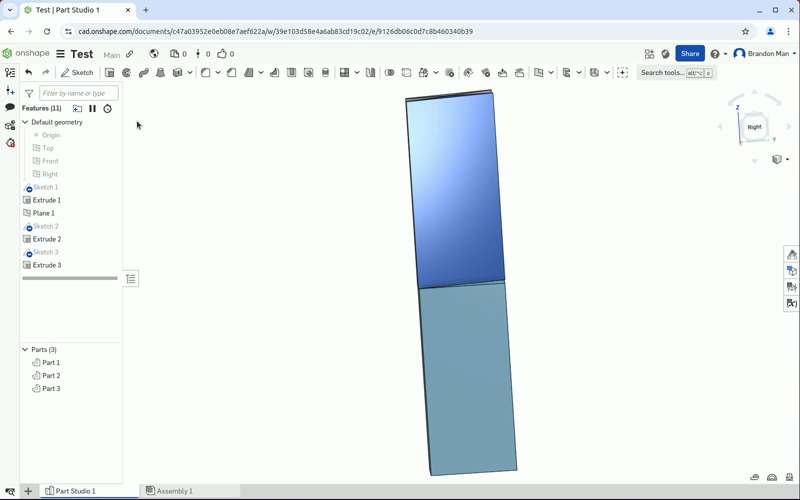
key(right, 3)
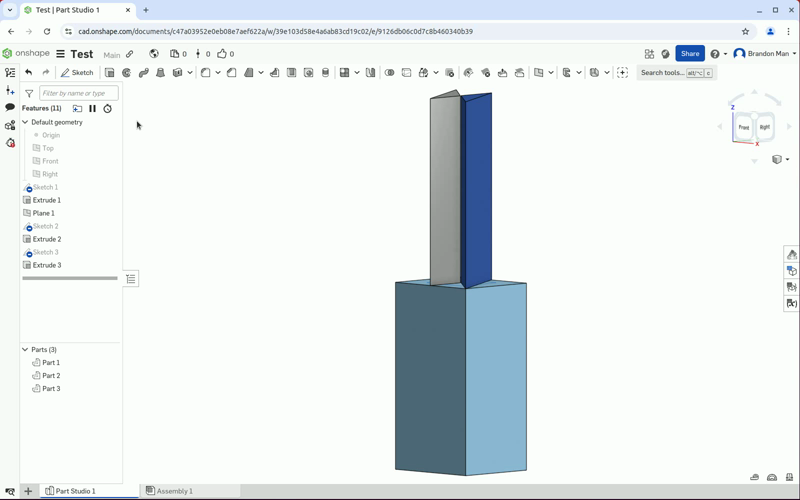
key(down, 3)
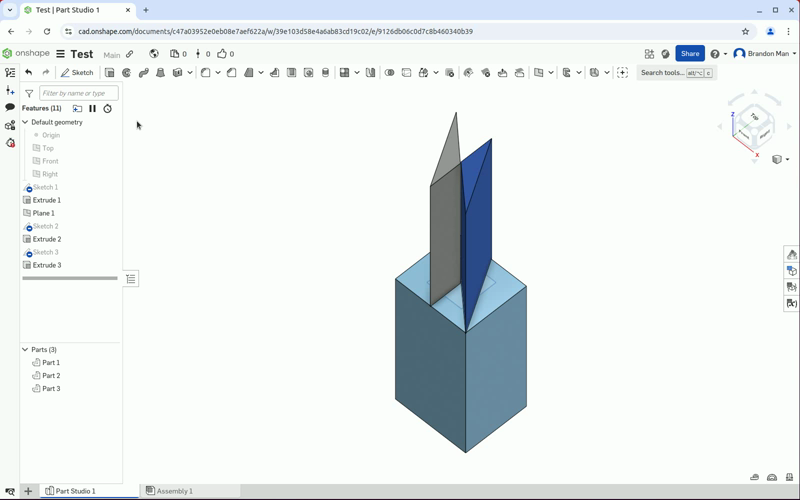
mouse_move(73, 189)
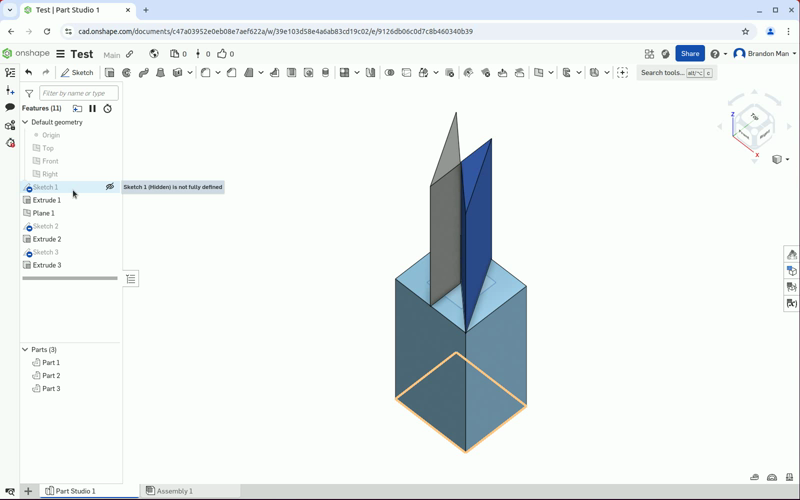
click(73, 189)